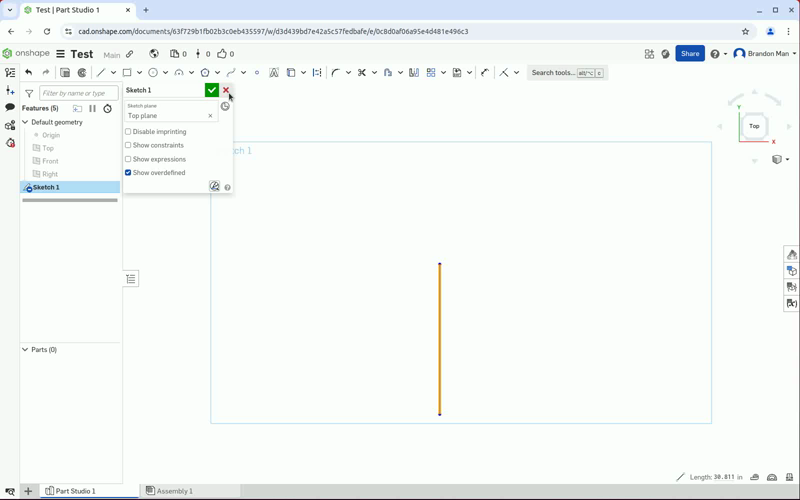
key(shift+h)
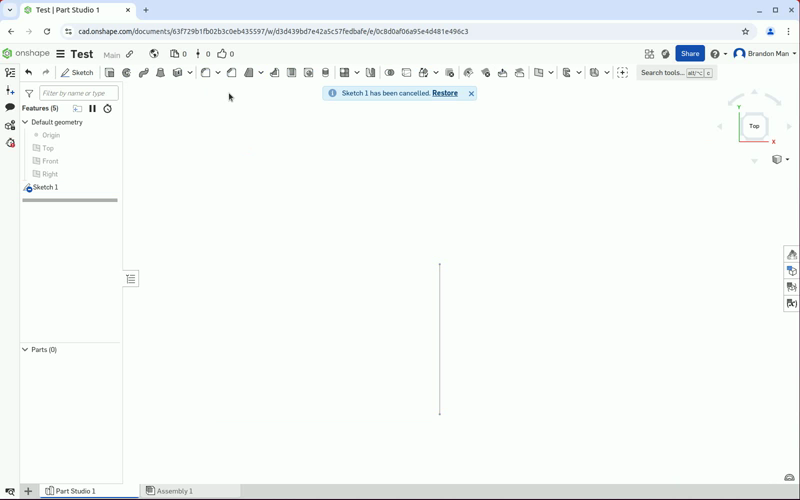
key(shift+s)
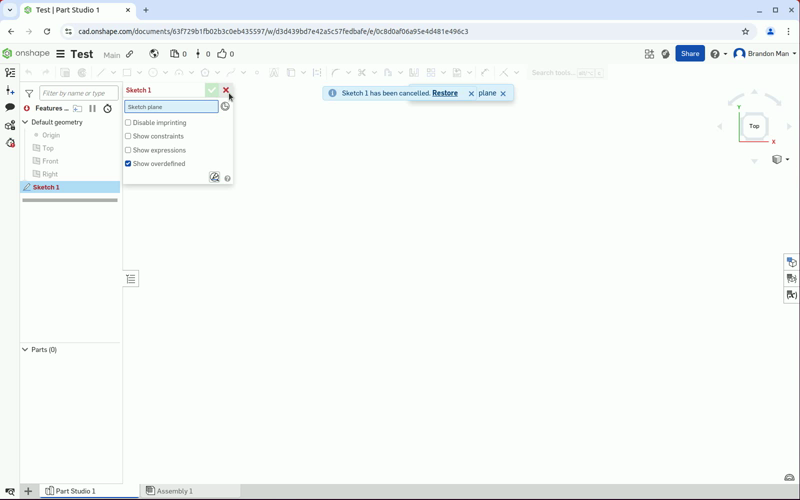
mouse_move(73, 150)
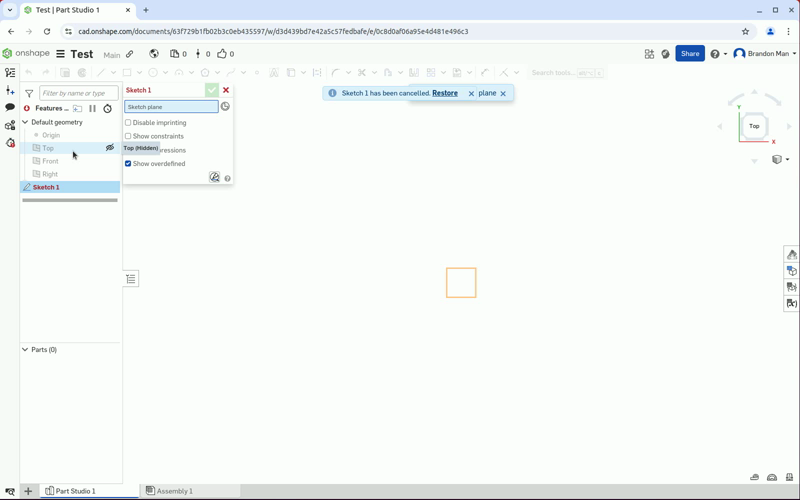
click(73, 150)
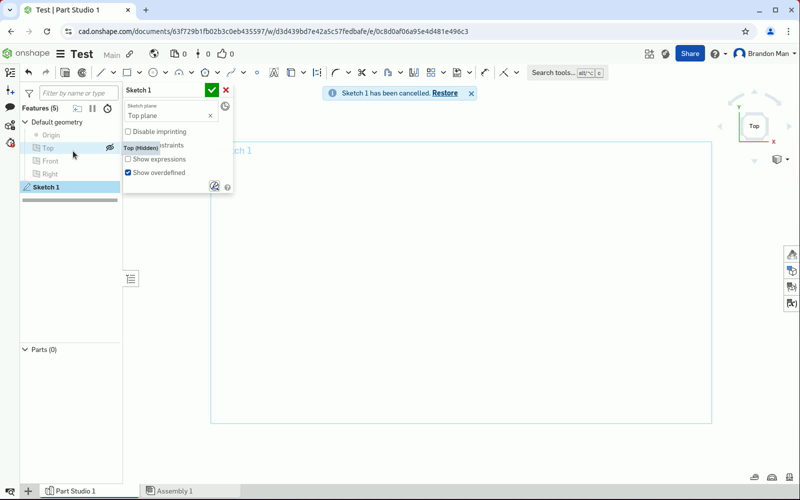
mouse_move(73, 352)
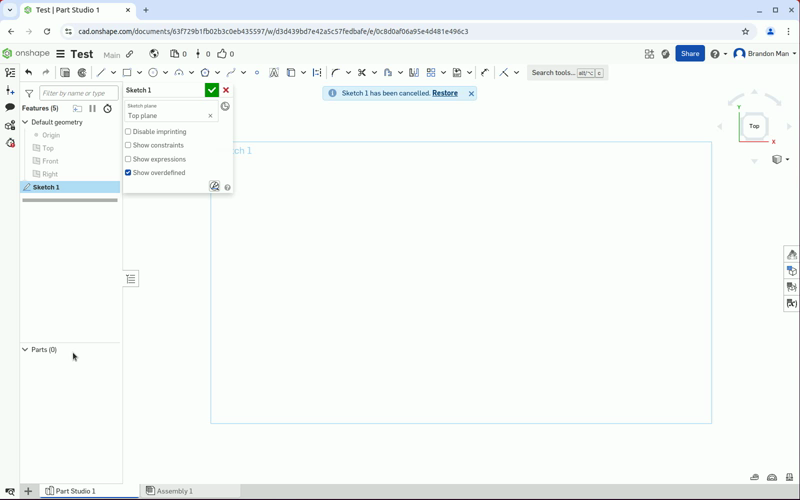
key(y)
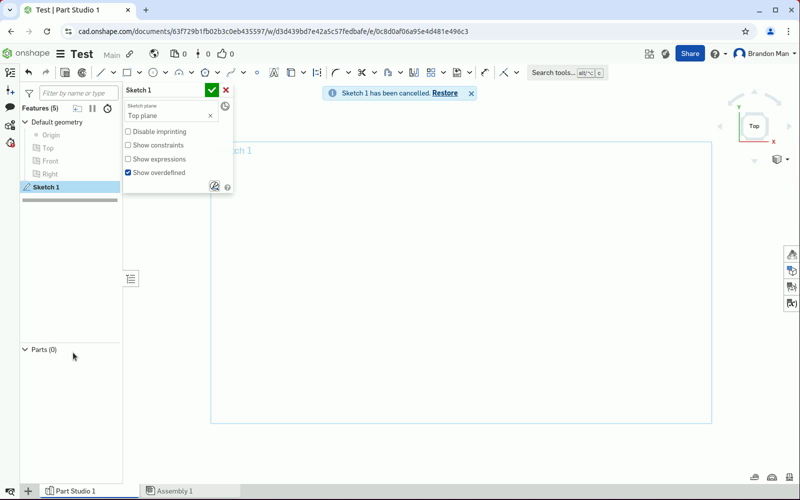
key(l)
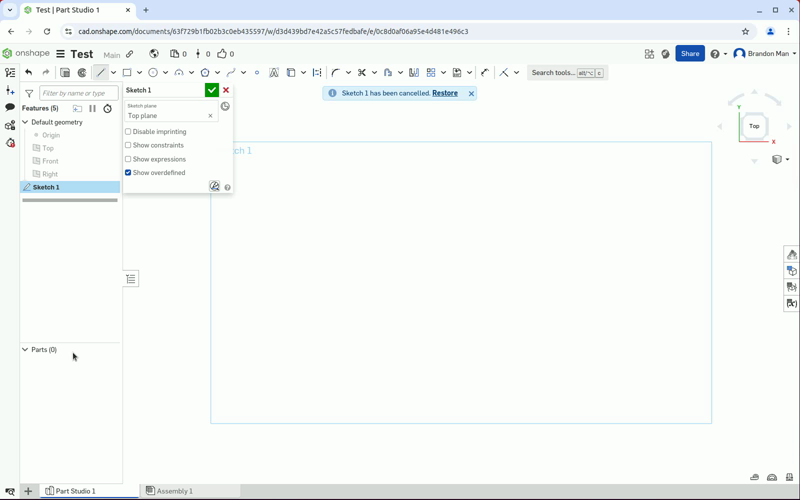
key_down(shift)
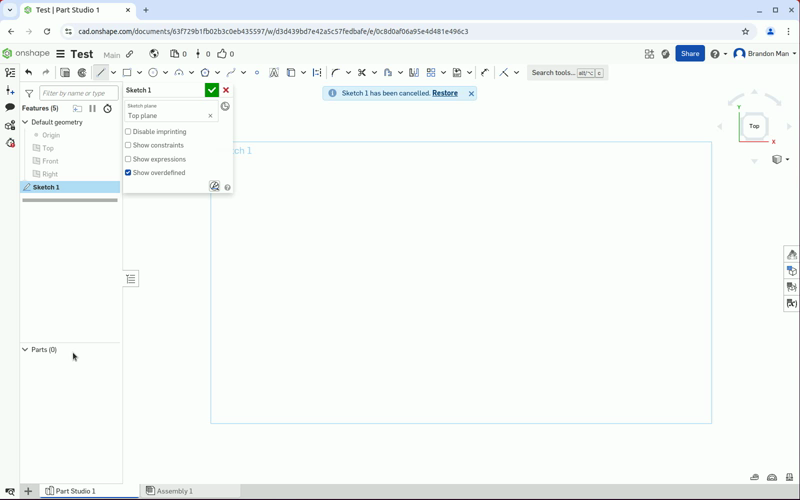
mouse_move(349, 282)
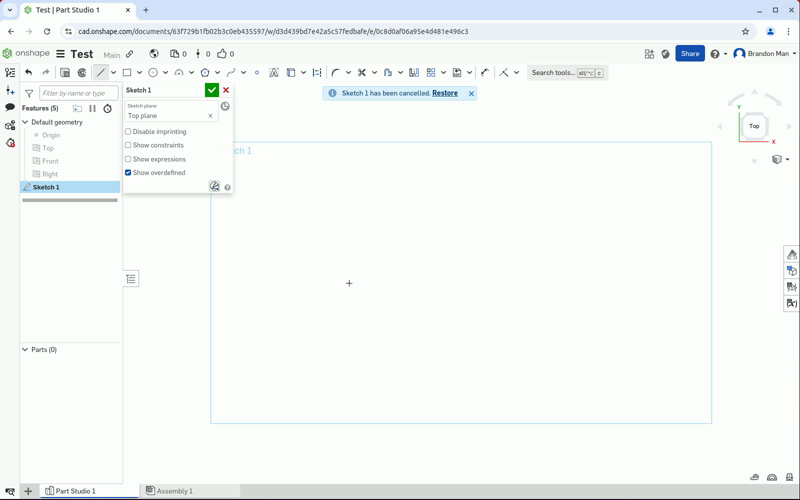
click(349, 282)
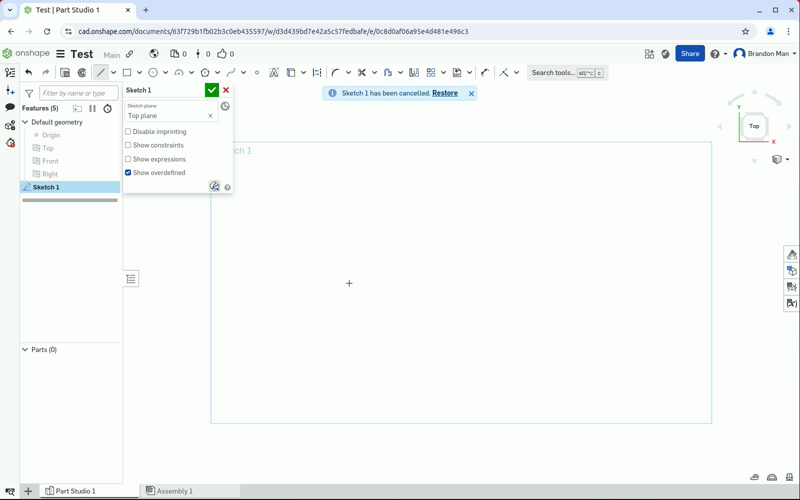
key_up(shift)
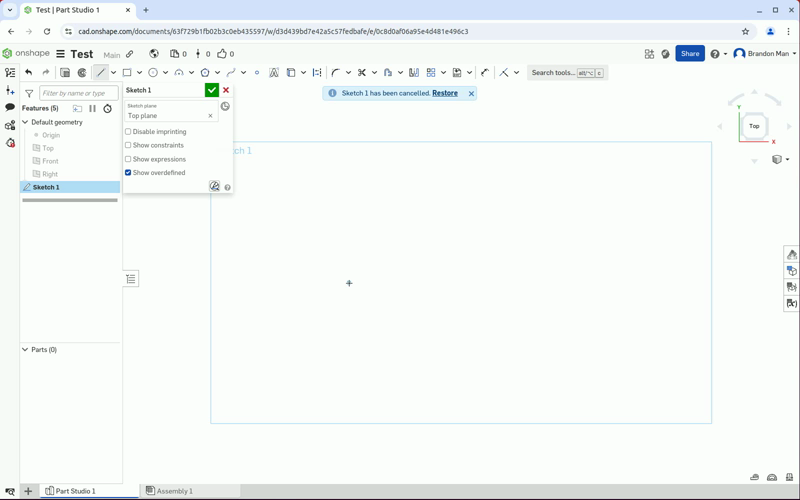
key_down(shift)
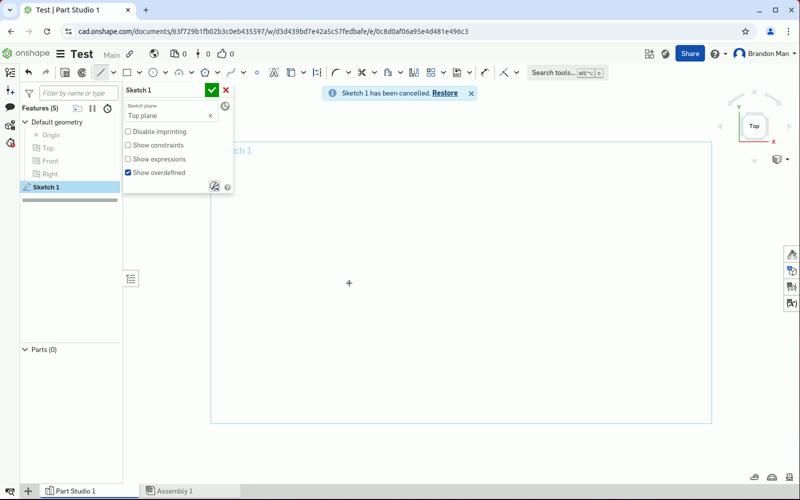
mouse_move(405, 378)
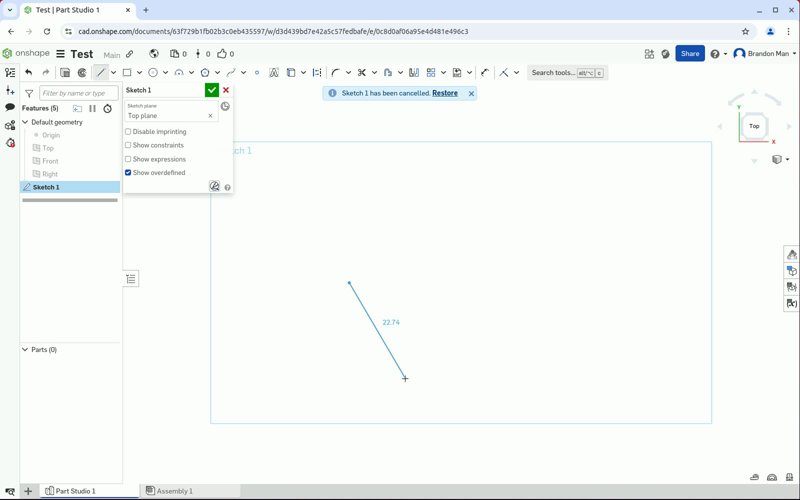
click(405, 378)
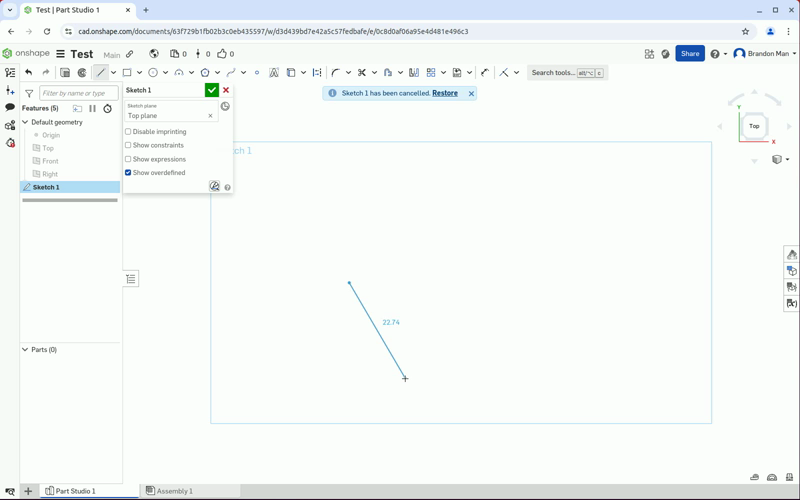
key_up(shift)
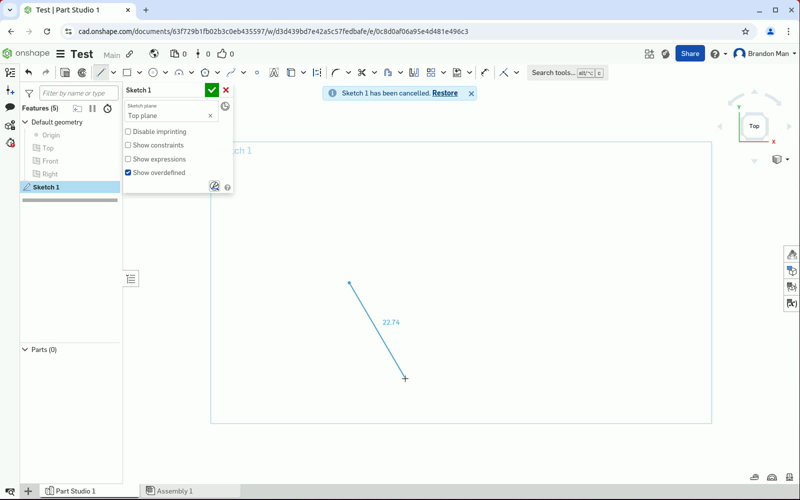
key_down(shift)
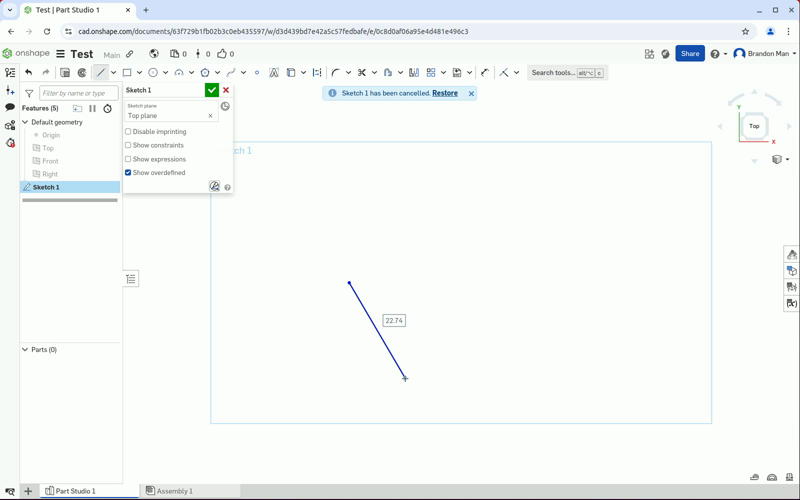
mouse_move(514, 378)
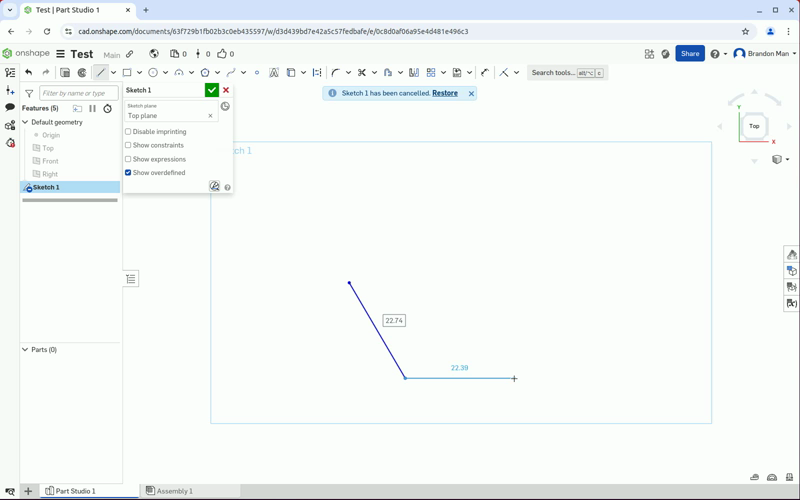
click(514, 378)
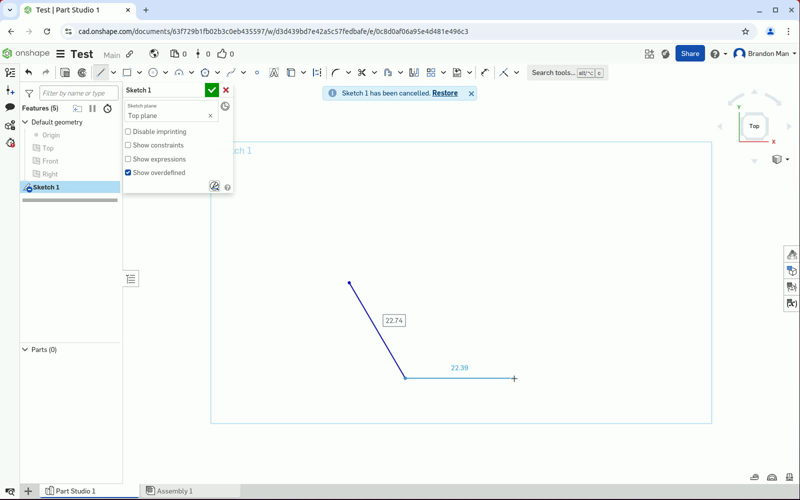
key_up(shift)
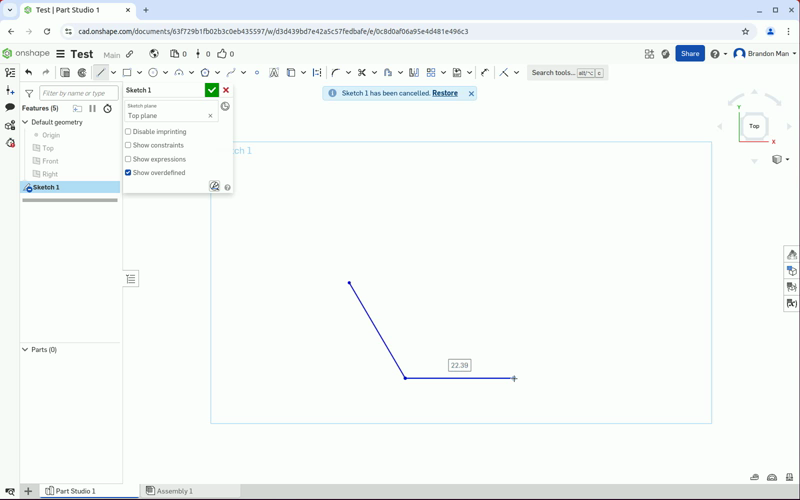
key_down(shift)
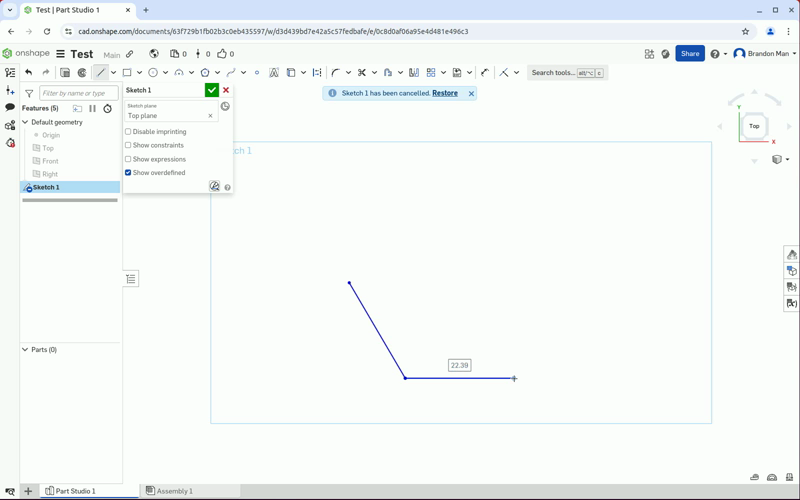
mouse_move(569, 282)
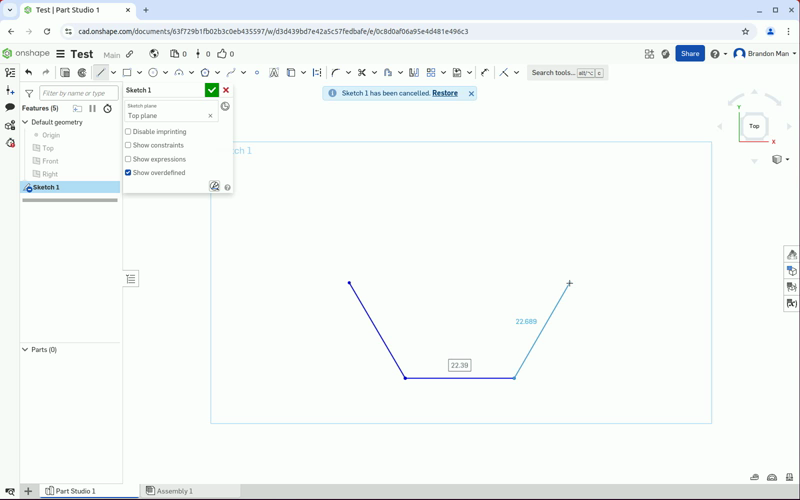
click(569, 282)
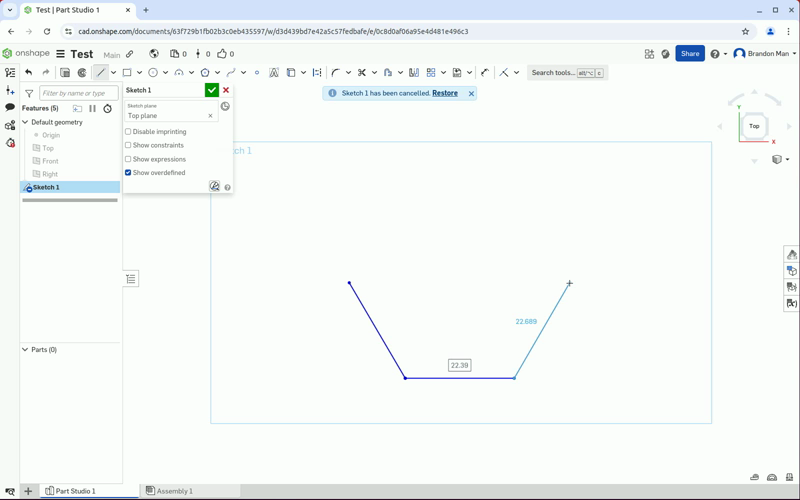
key_up(shift)
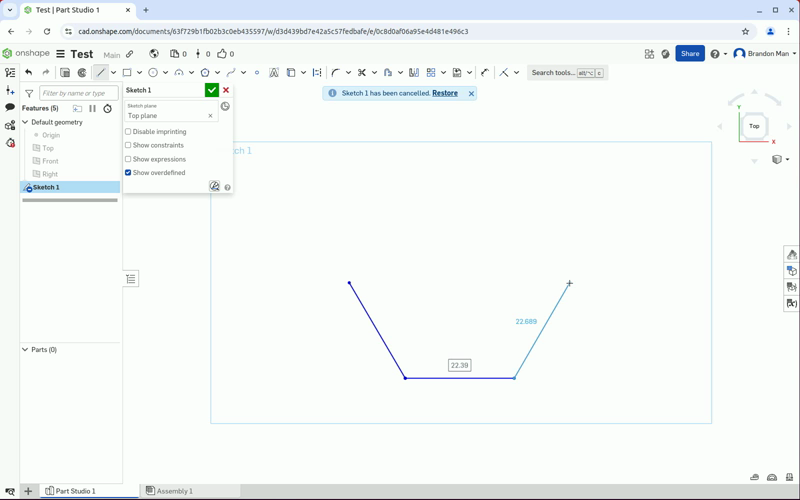
key_down(shift)
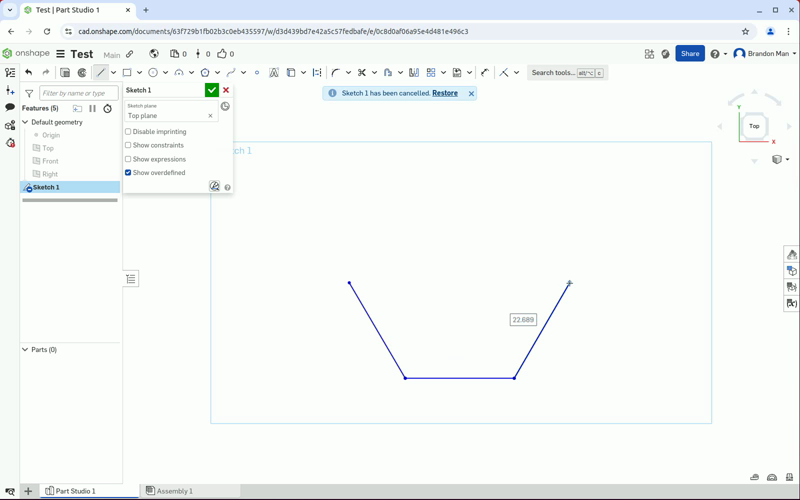
mouse_move(514, 187)
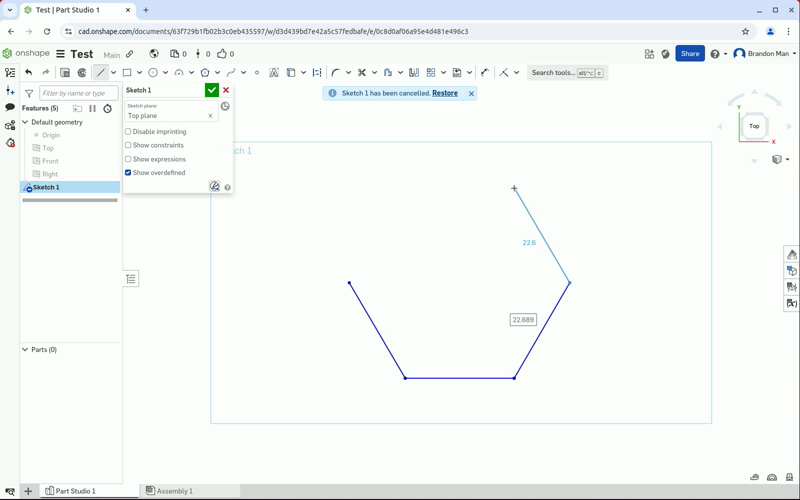
click(514, 187)
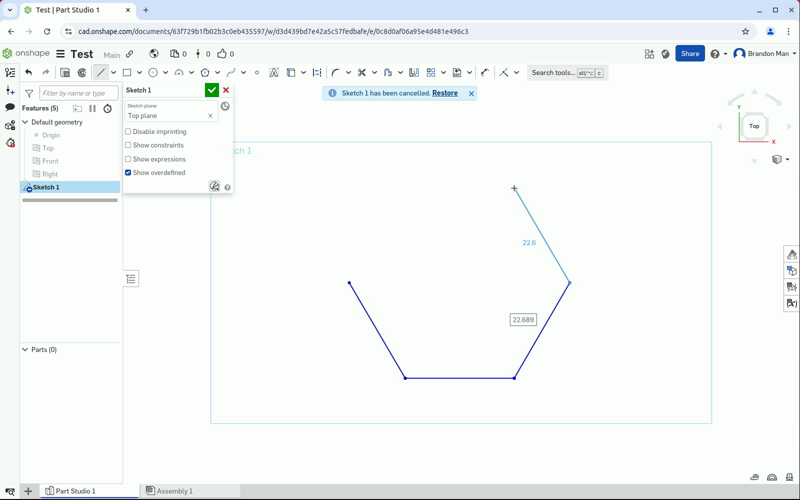
key_up(shift)
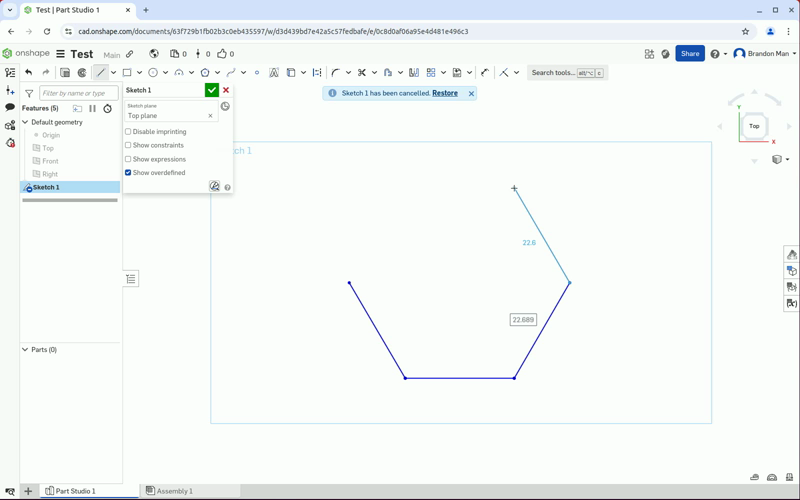
key_down(shift)
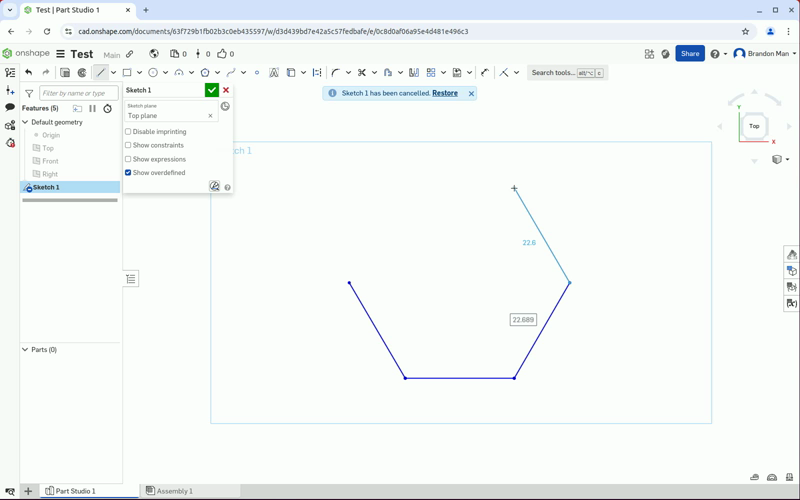
mouse_move(405, 187)
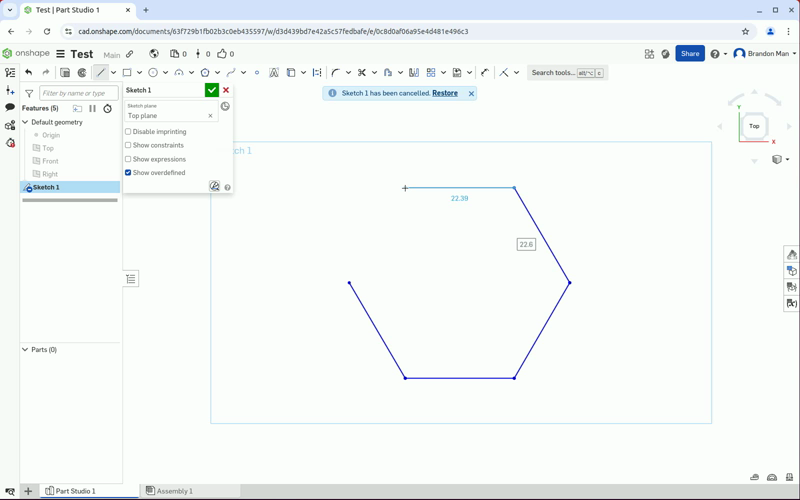
click(405, 187)
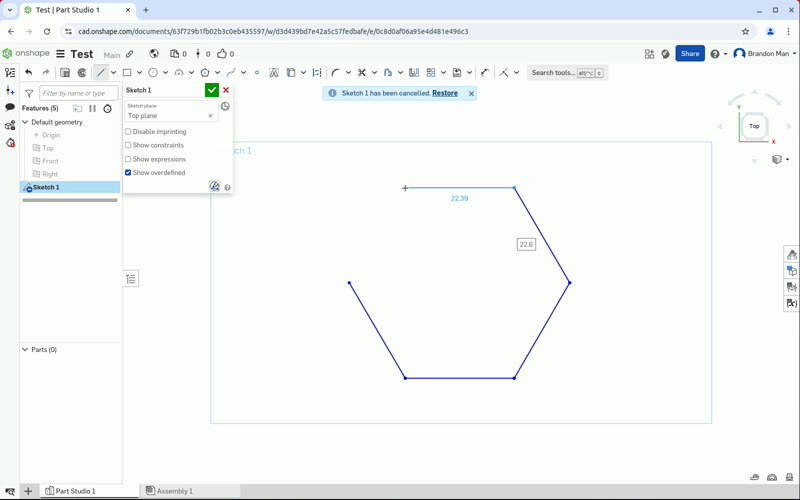
key_up(shift)
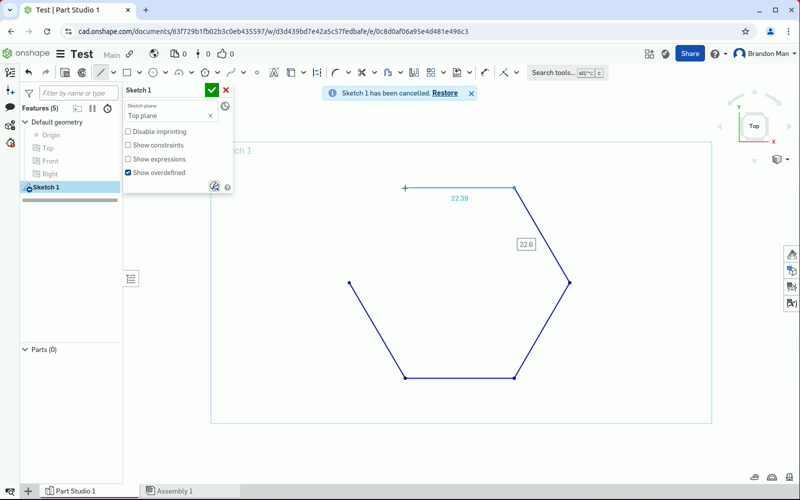
key_down(shift)
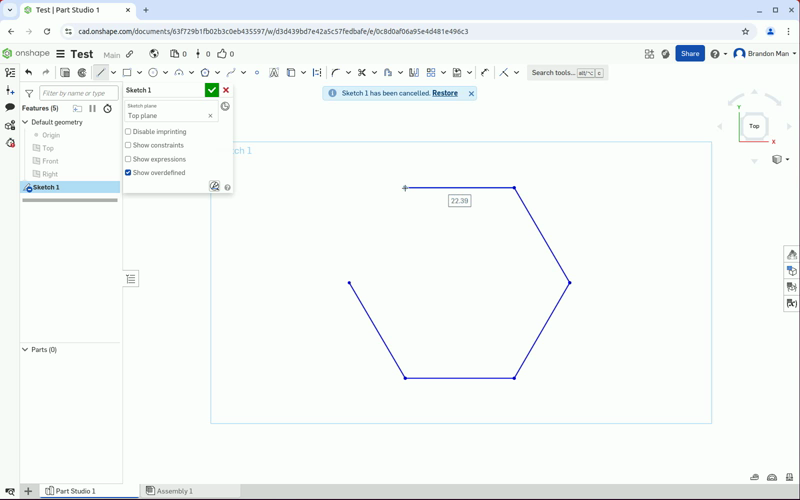
mouse_move(349, 282)
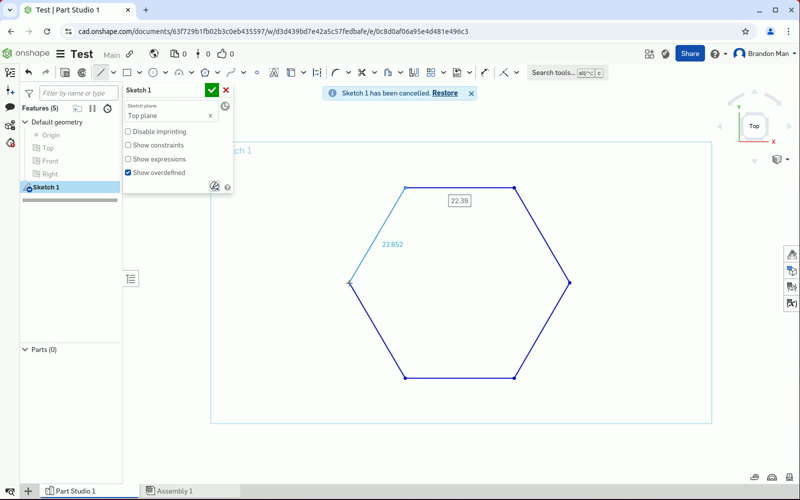
key_up(shift)
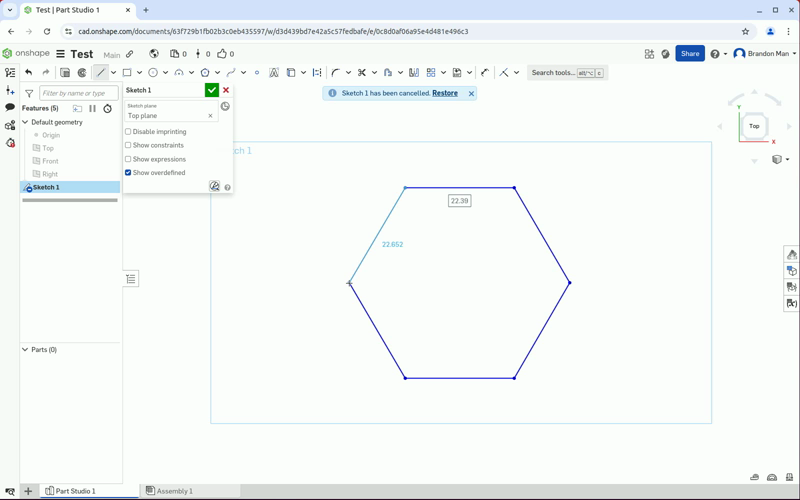
click(349, 282)
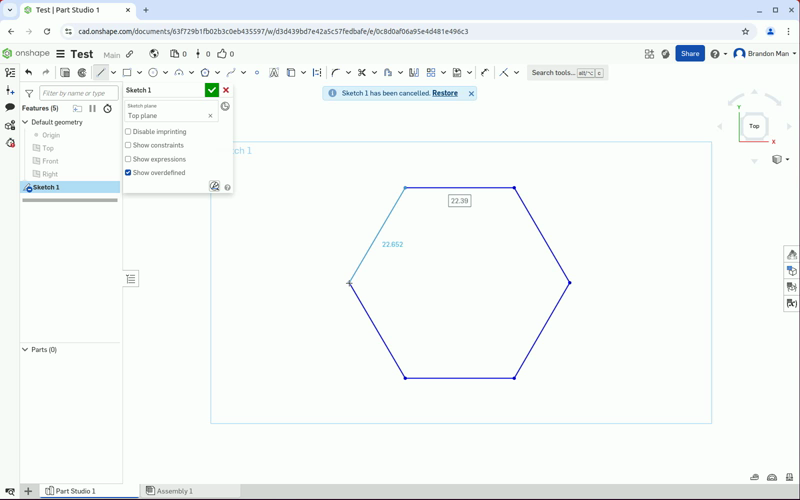
key(esc)
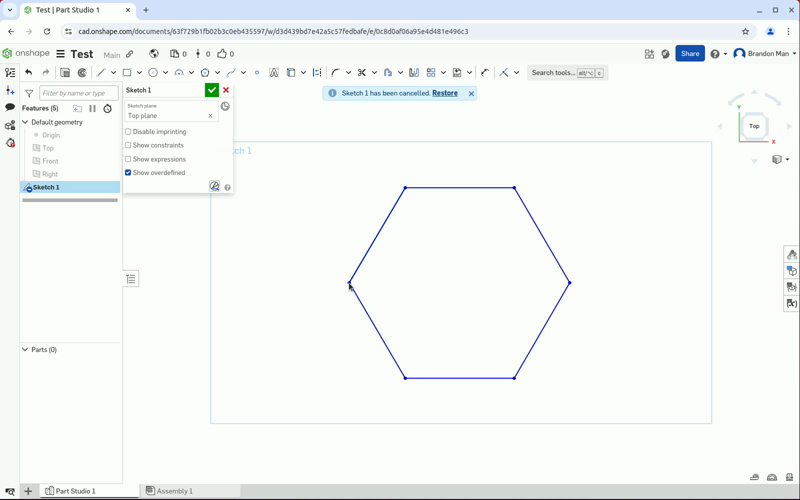
mouse_move(501, 285)
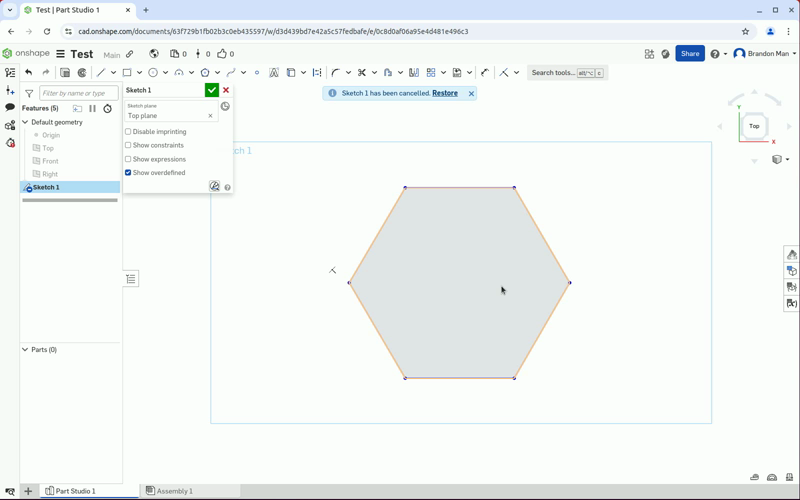
click(501, 285)
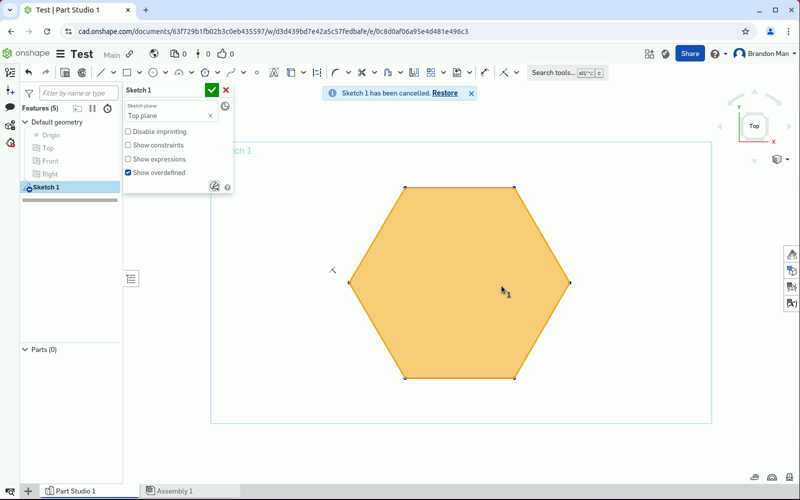
mouse_move(73, 352)
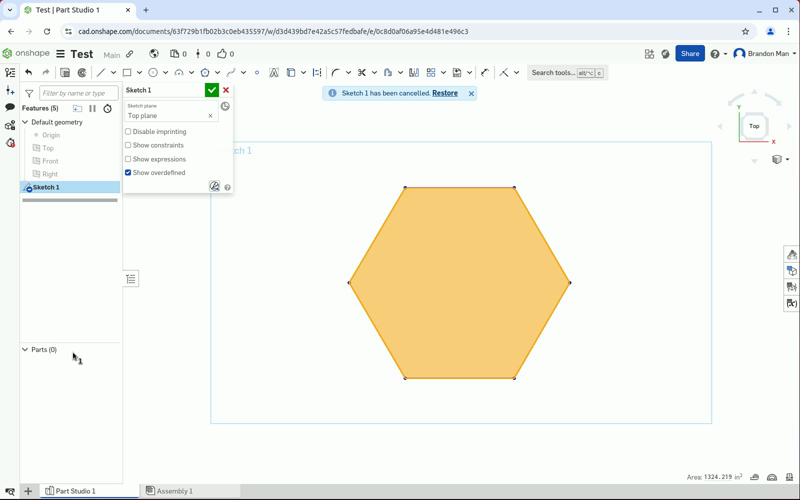
key(shift+y)
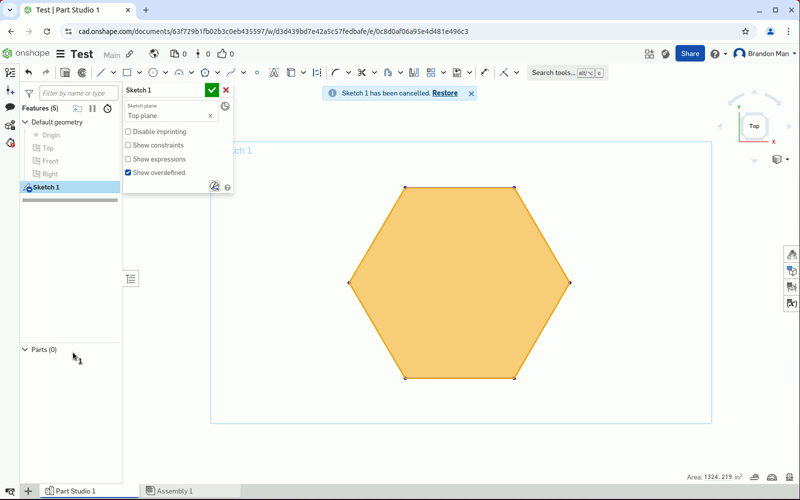
key(shift+e)
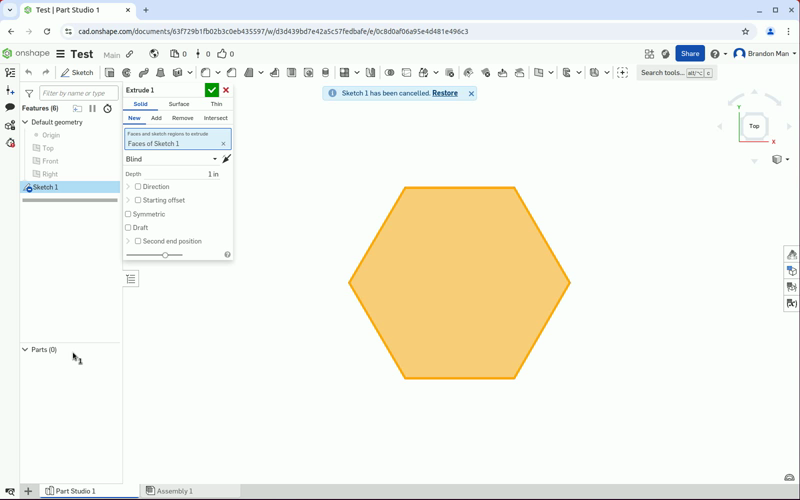
mouse_move(143, 106)
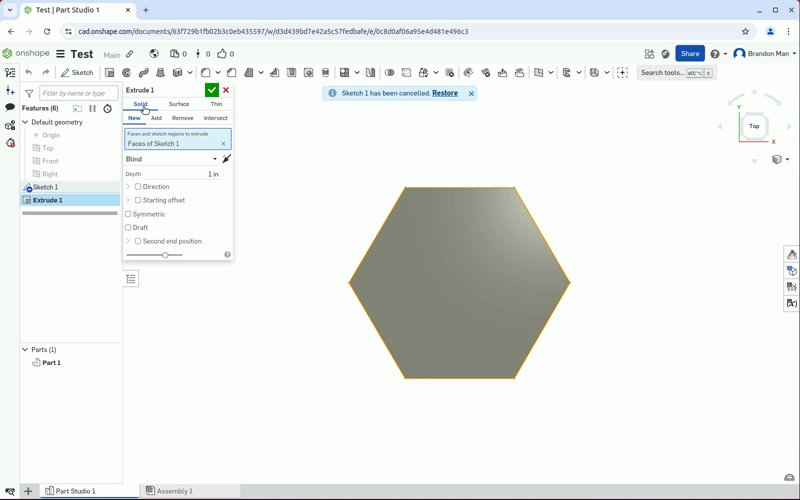
click(143, 106)
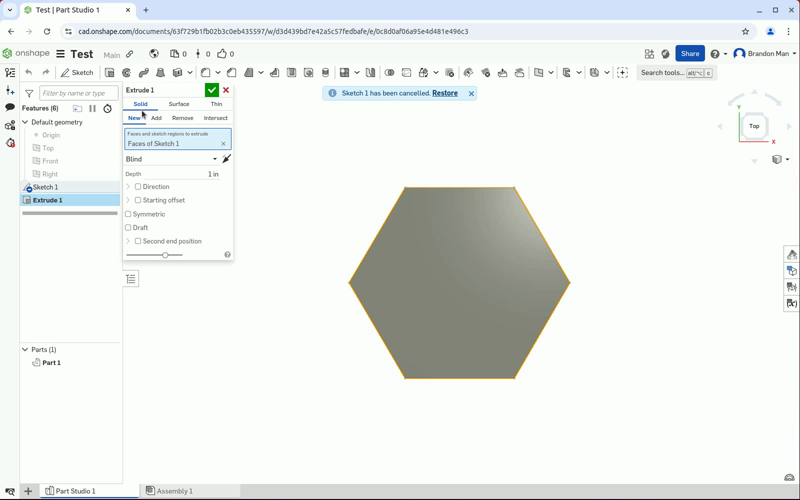
mouse_move(137, 120)
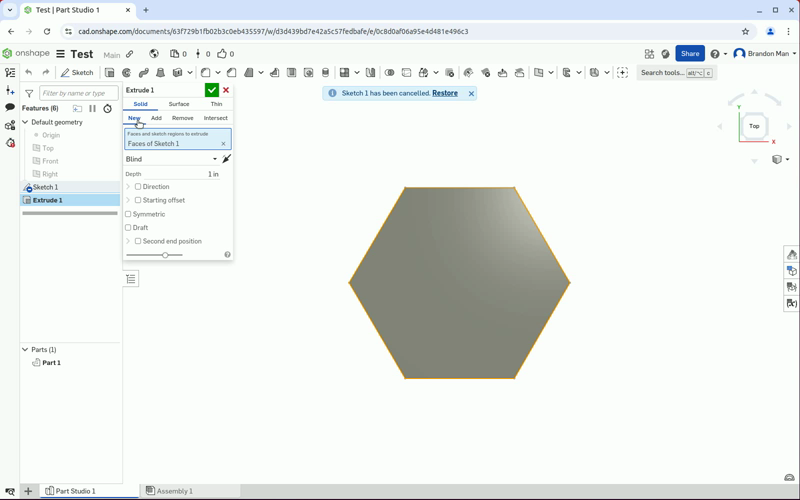
click(137, 120)
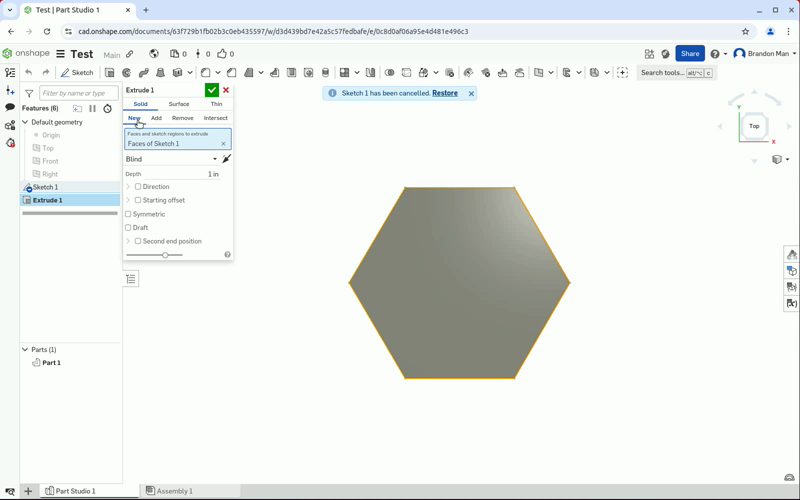
key(tab, 4)
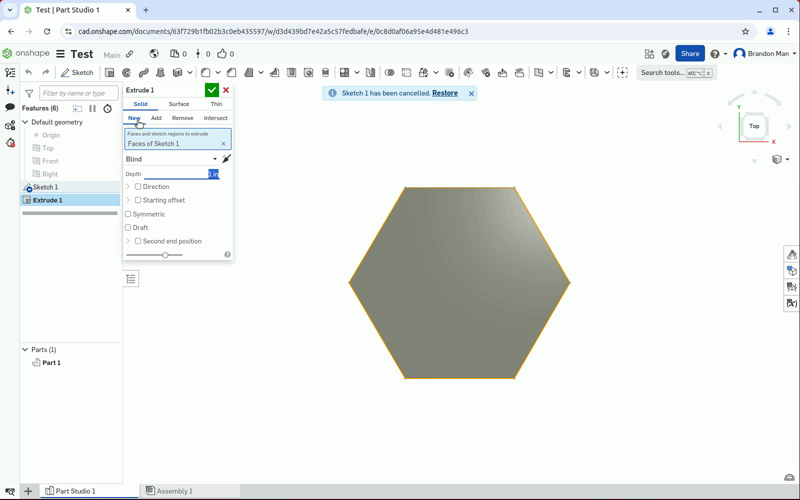
text(15.405)
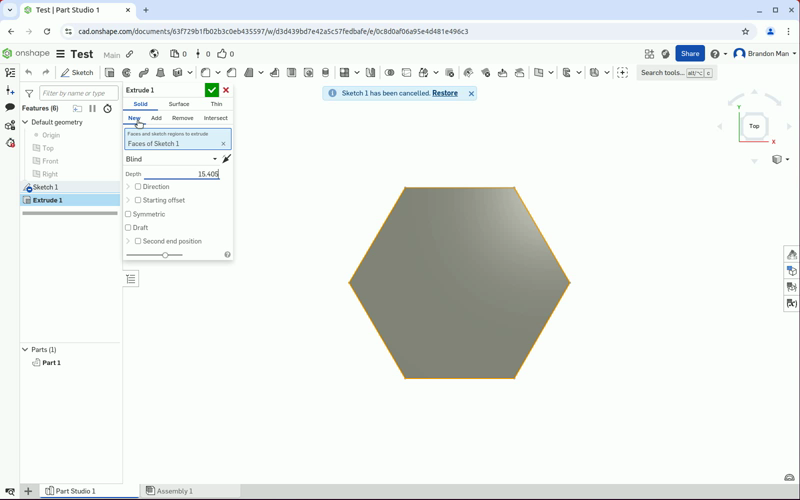
key(enter)
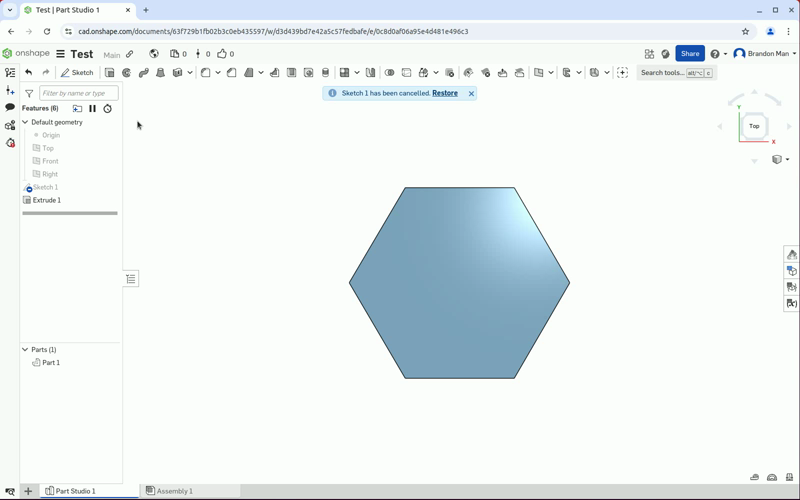
key(shift+h)
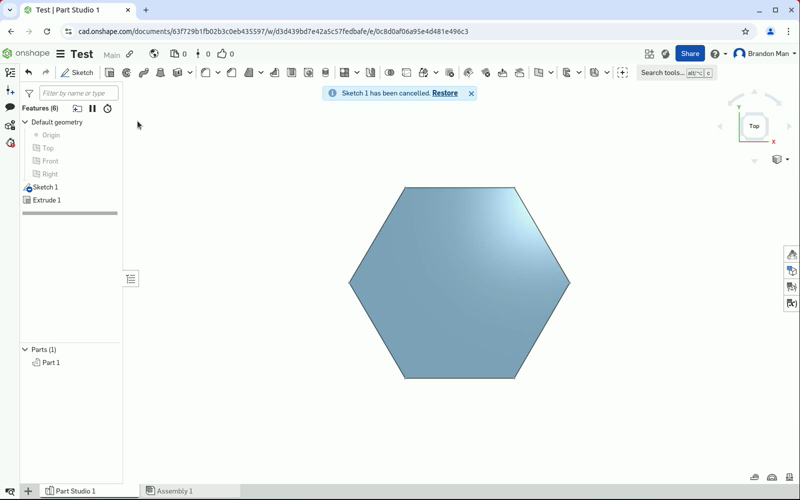
key(shift+h)
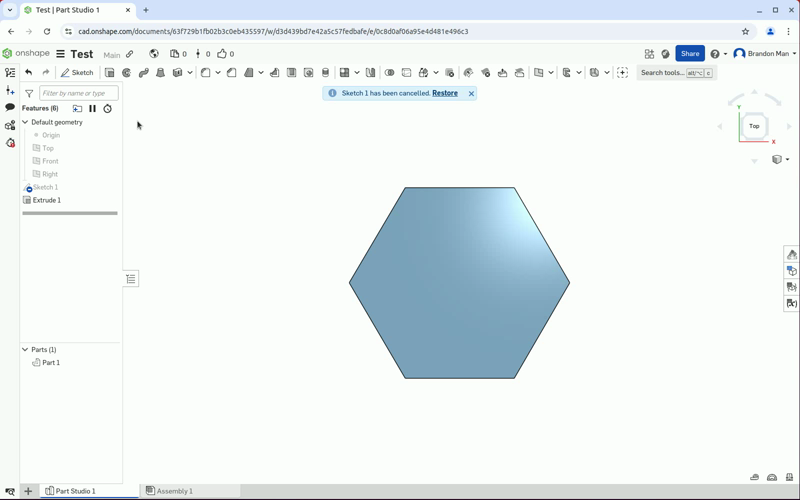
mouse_move(73, 189)
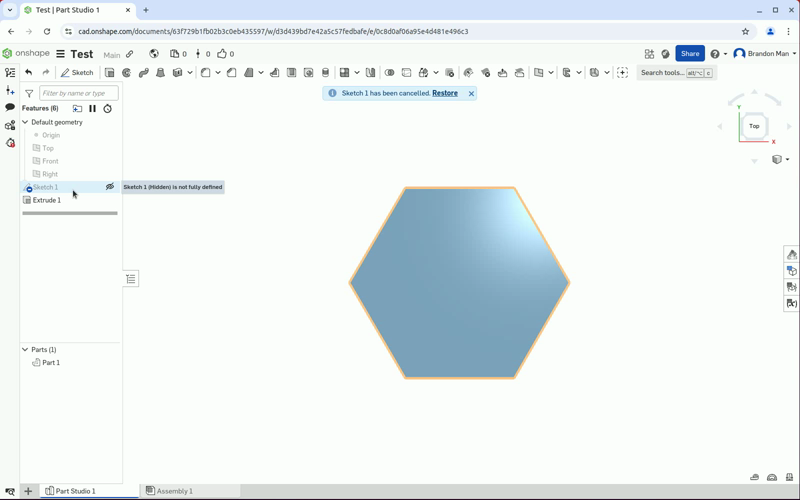
click(73, 189)
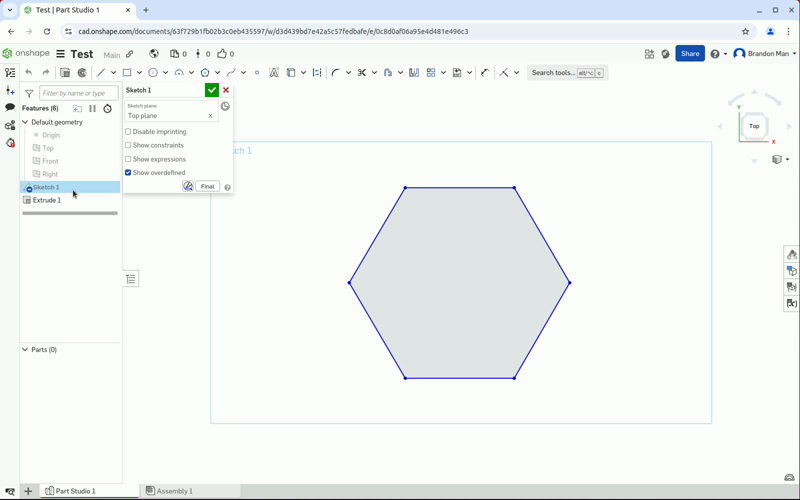
mouse_move(229, 92)
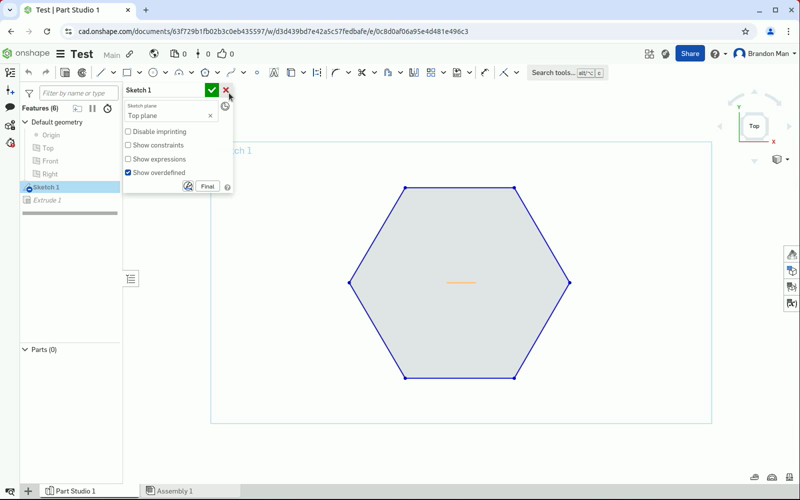
click(229, 92)
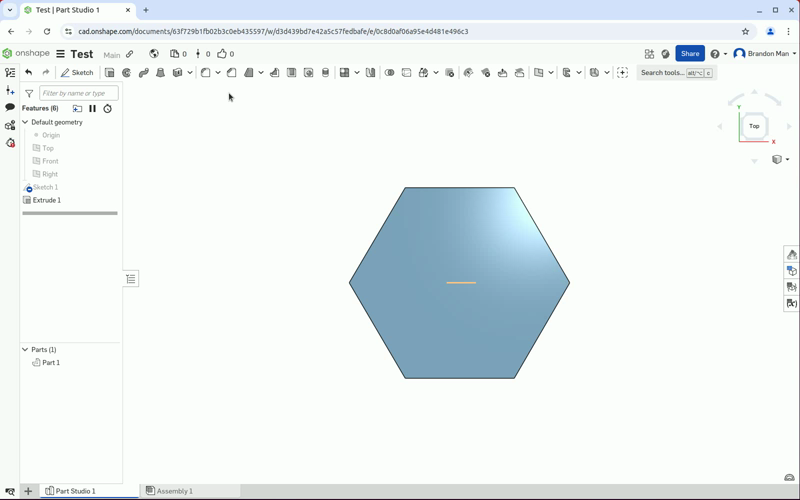
mouse_move(541, 75)
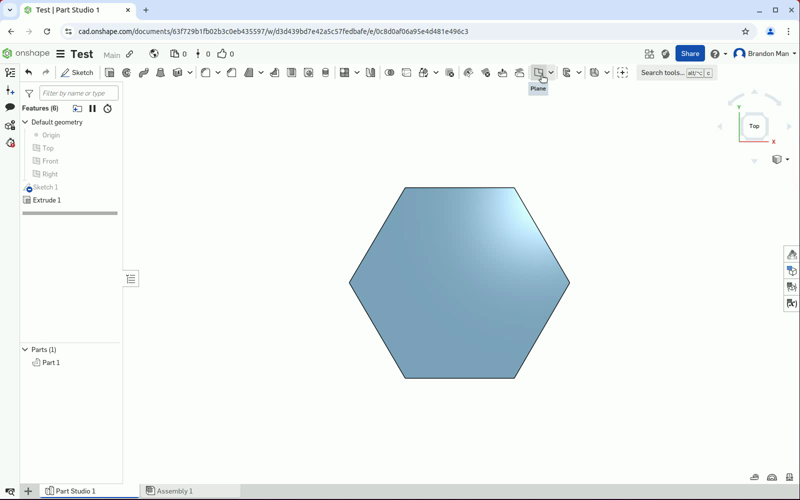
click(541, 75)
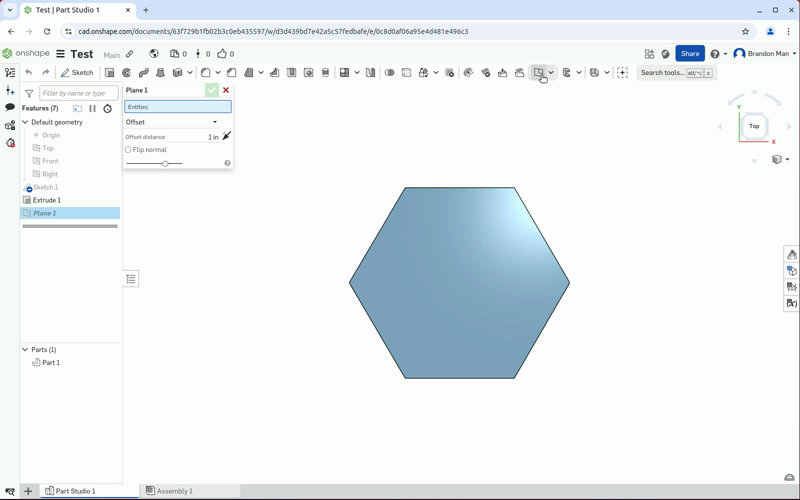
mouse_move(73, 150)
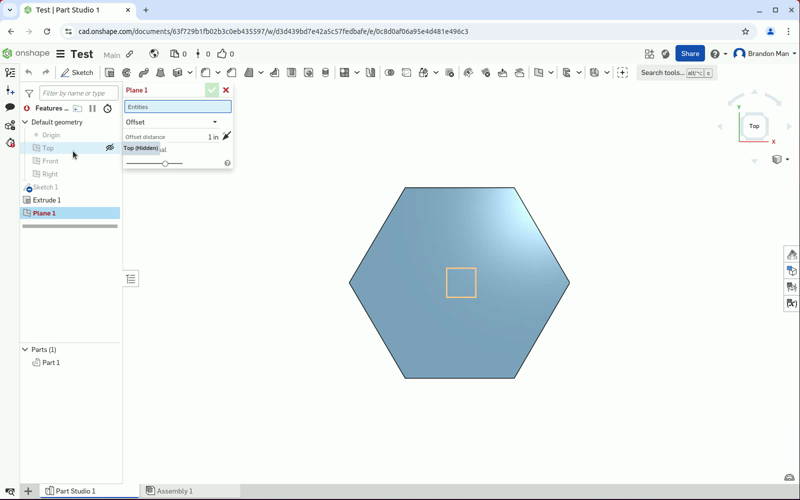
click(73, 150)
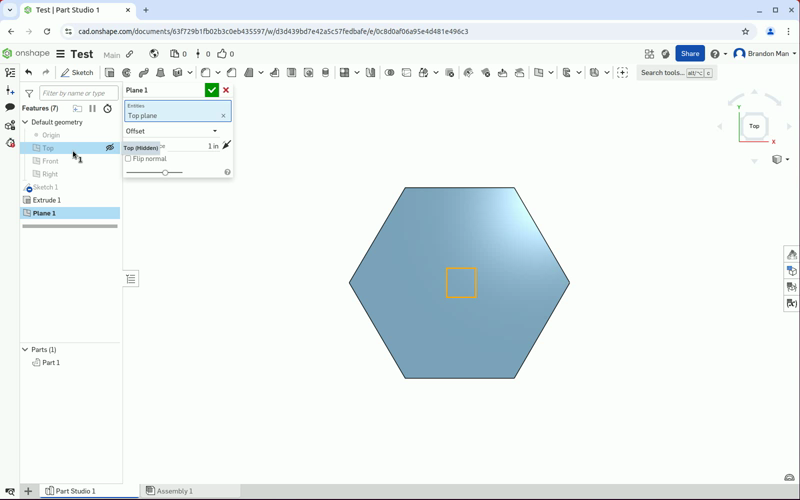
key(tab, 2)
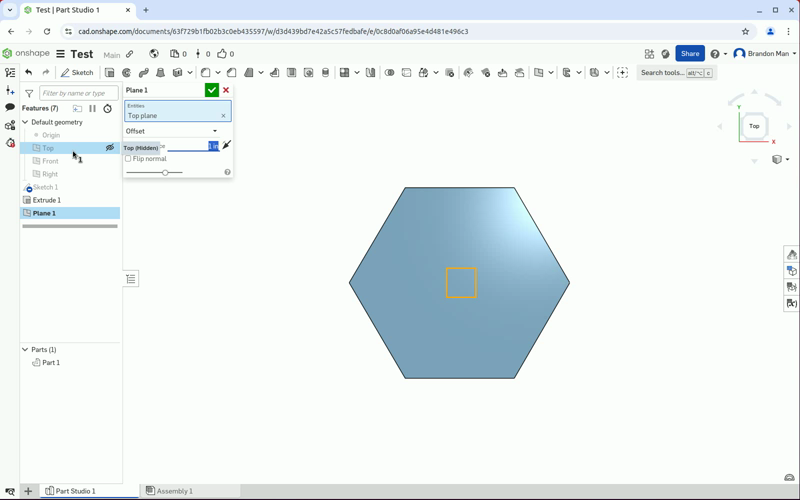
text(15.405)
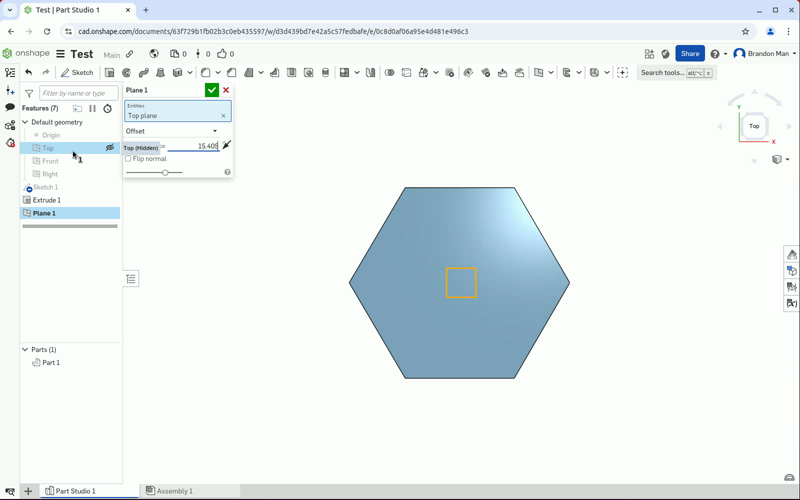
key(enter, 2)
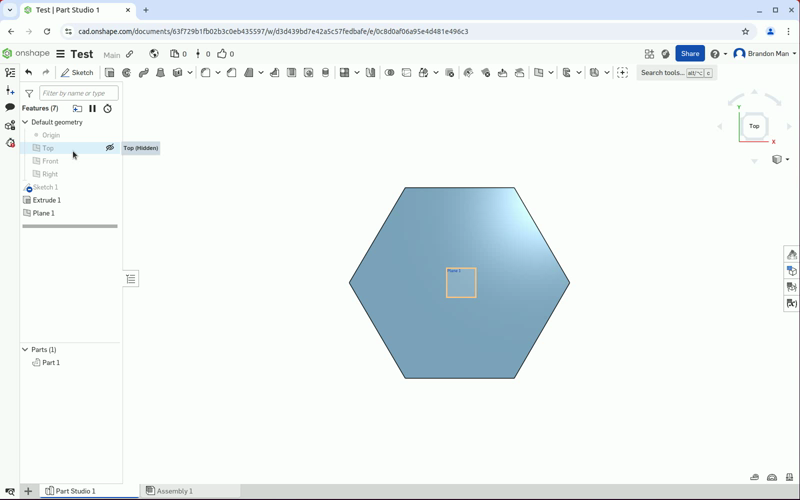
key(shift+s)
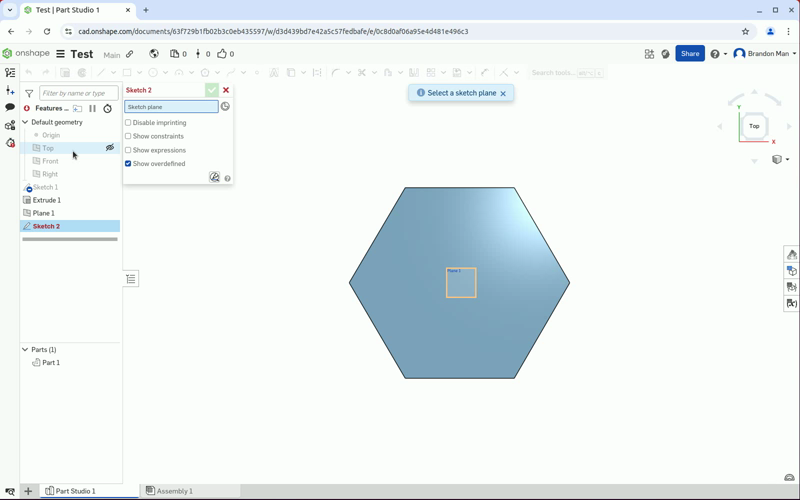
mouse_move(73, 215)
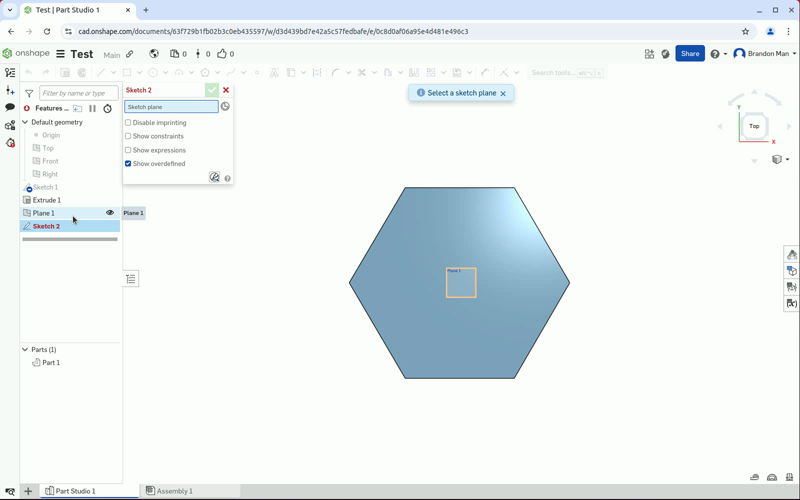
click(73, 215)
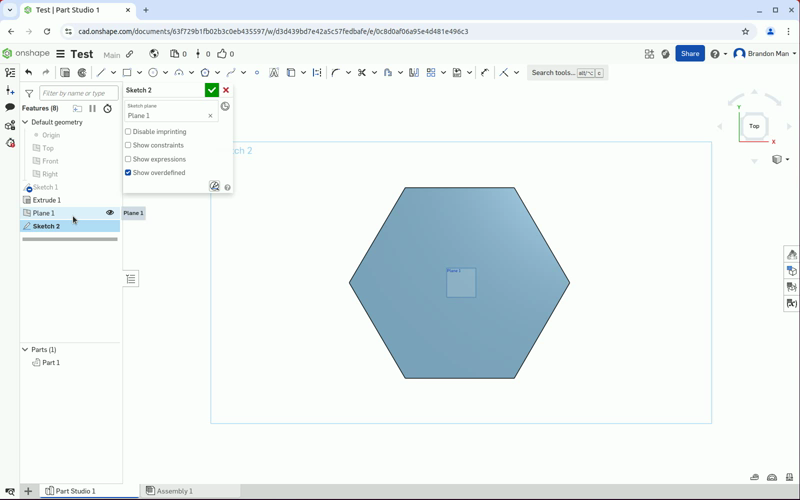
mouse_move(73, 352)
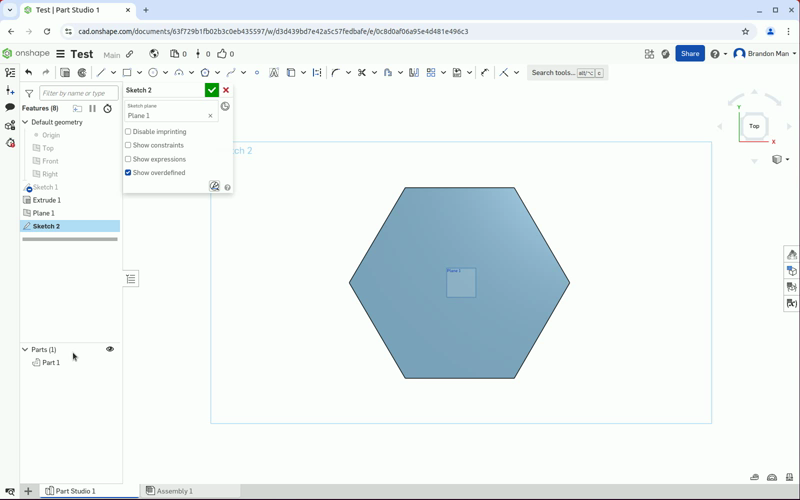
key(y)
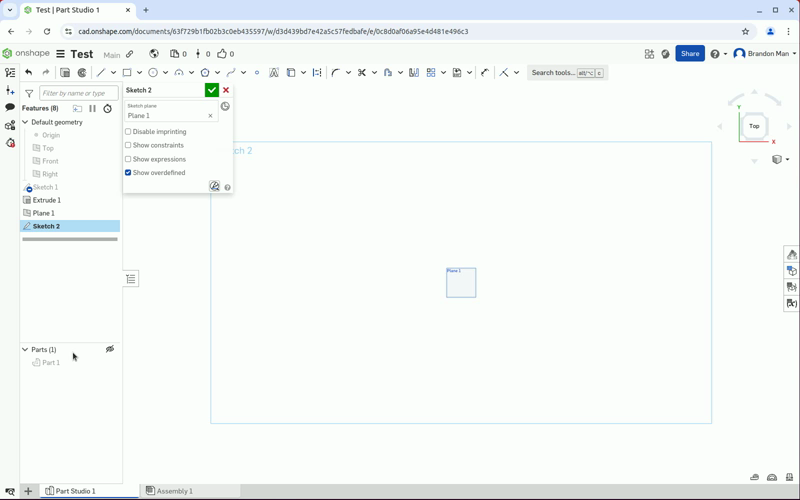
key(c)
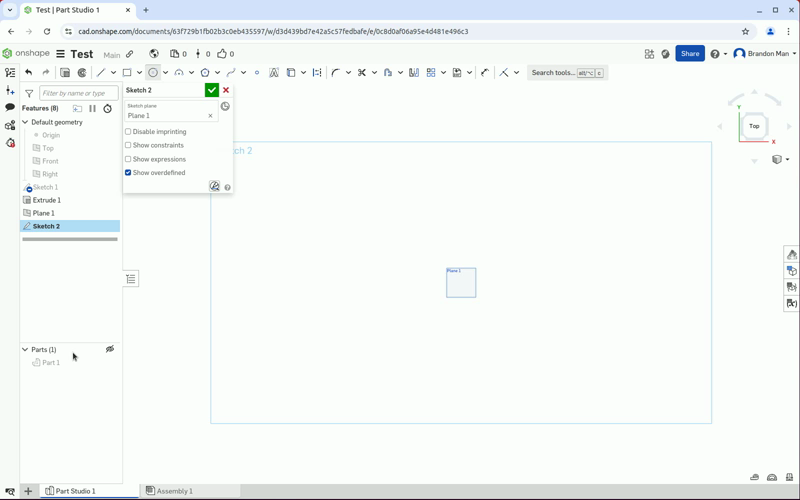
key_down(shift)
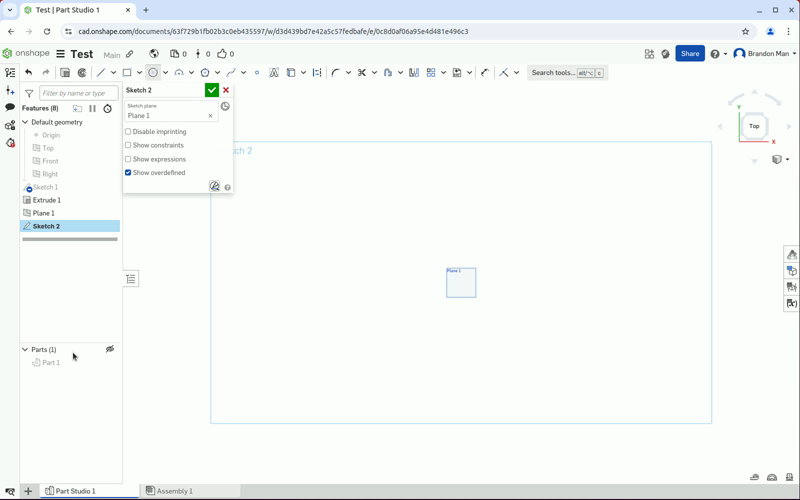
mouse_move(461, 282)
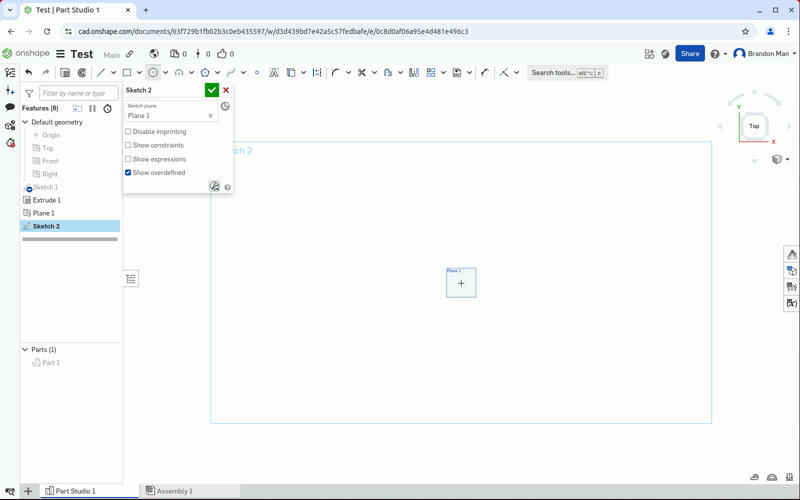
click(461, 282)
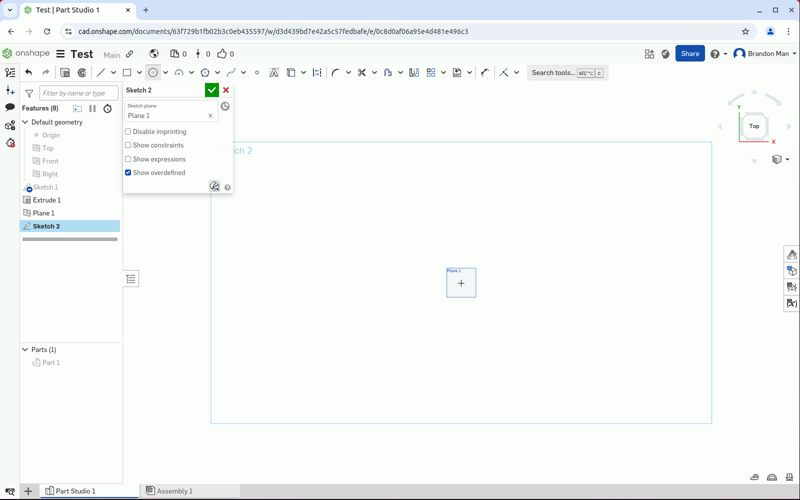
key_up(shift)
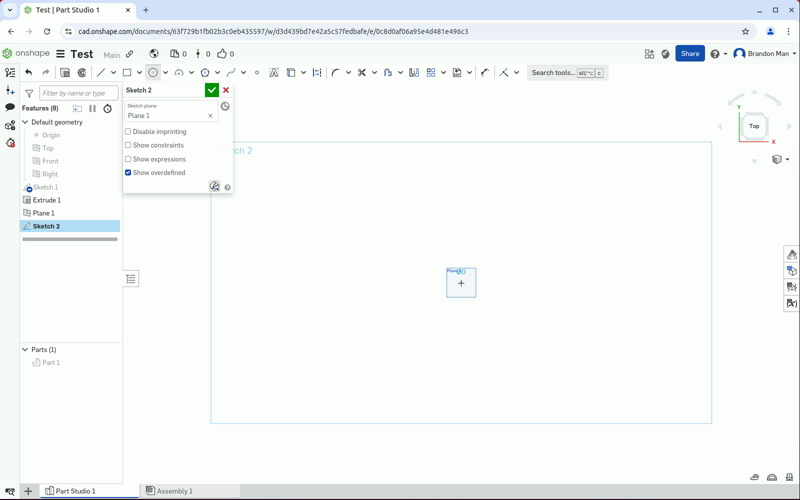
mouse_move(552, 282)
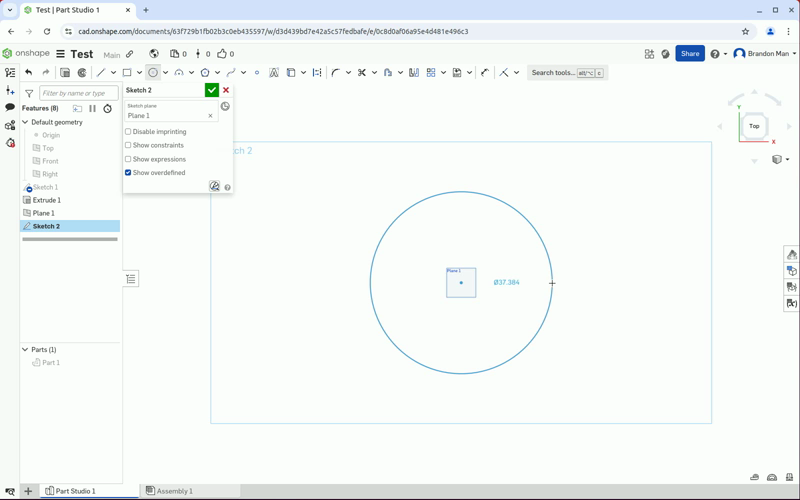
click(552, 282)
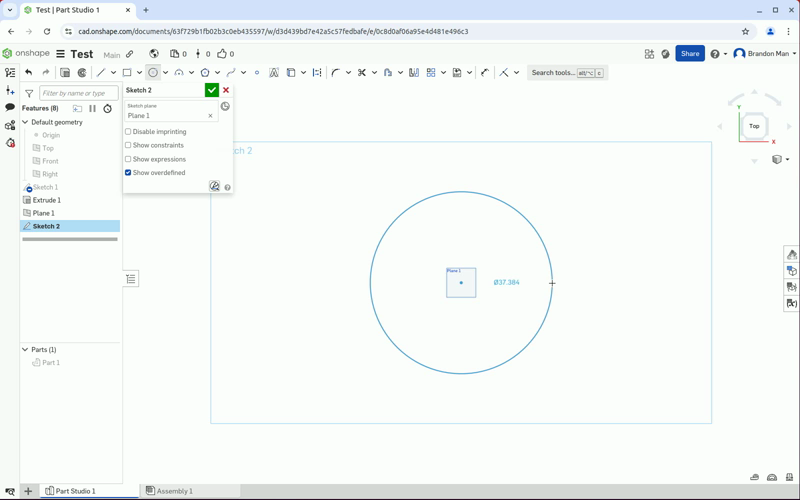
key(esc)
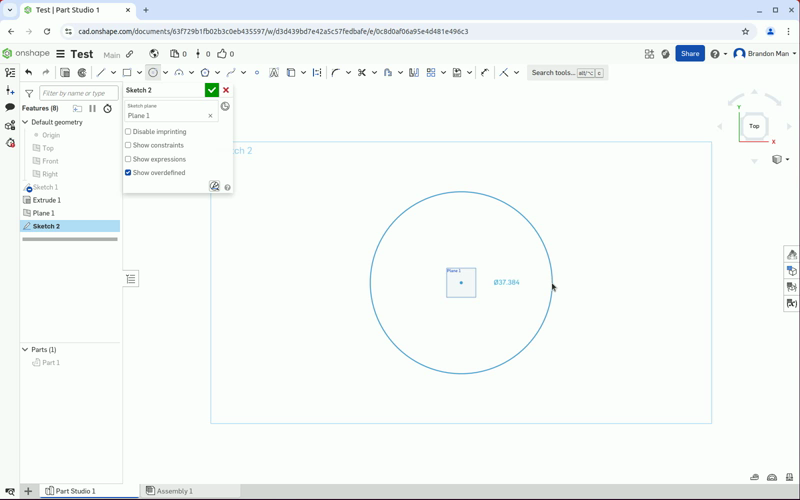
mouse_move(423, 312)
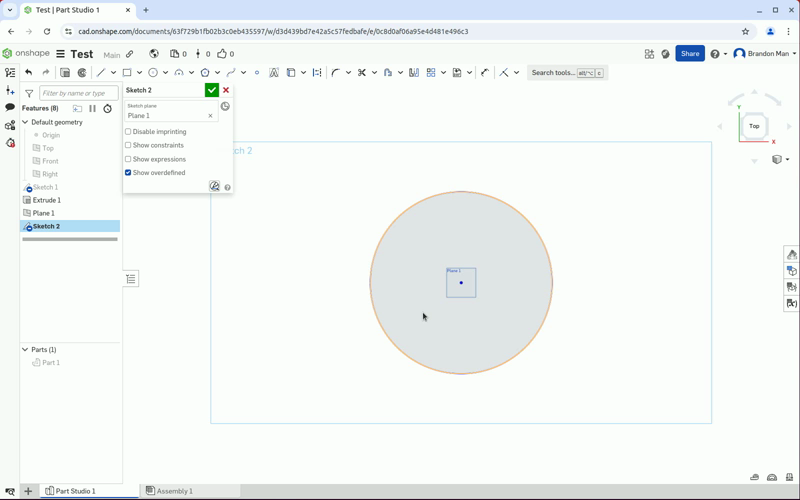
click(423, 312)
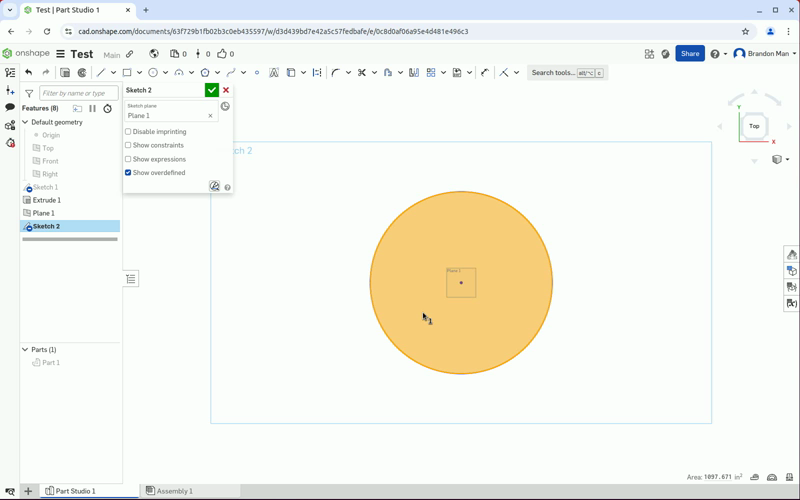
mouse_move(73, 352)
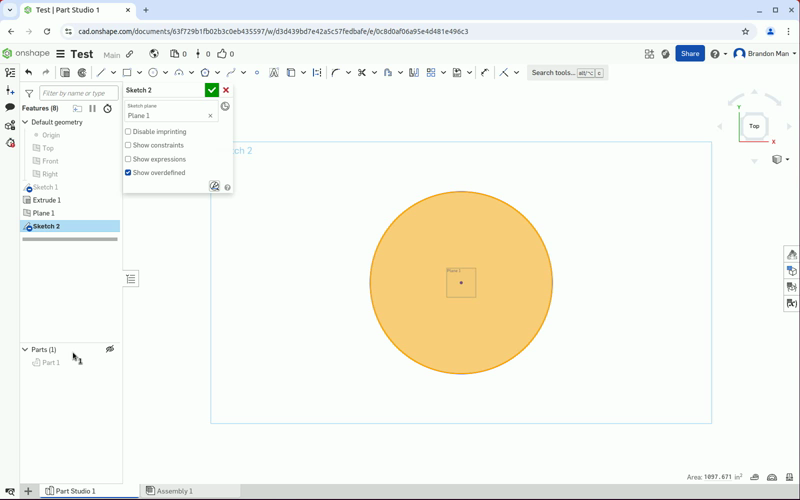
key(shift+y)
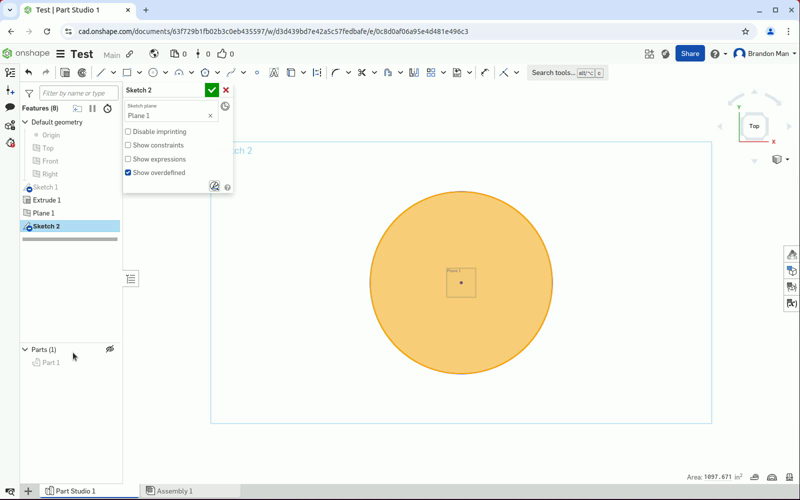
key(shift+e)
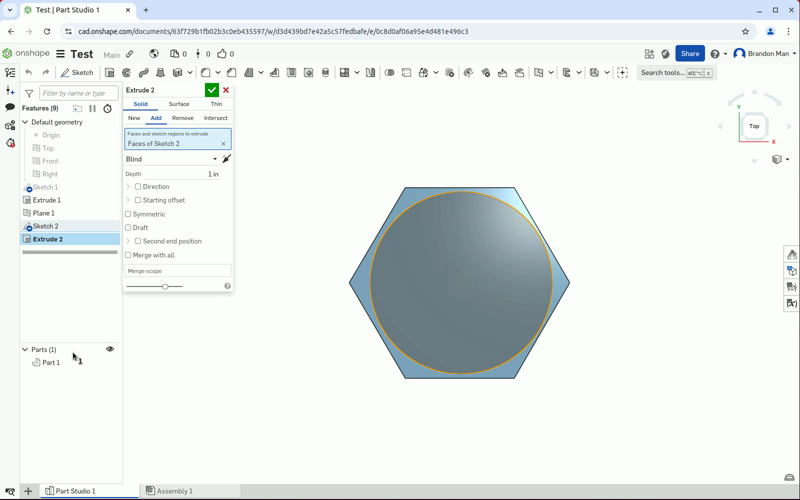
mouse_move(143, 106)
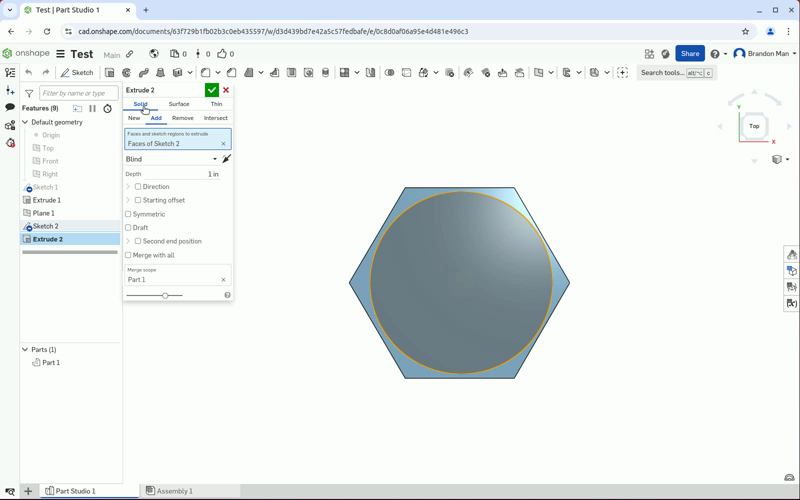
click(143, 106)
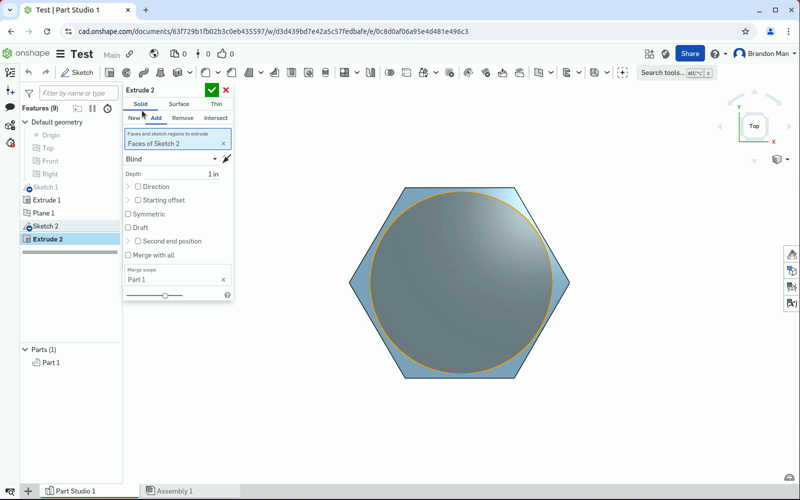
mouse_move(137, 120)
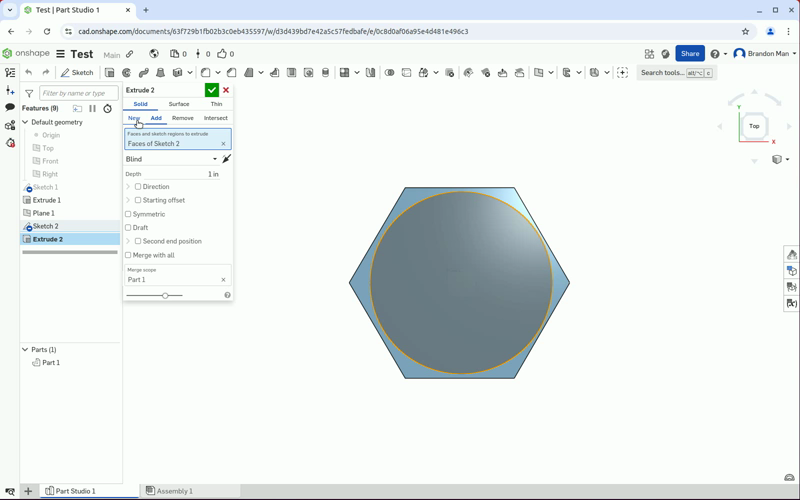
click(137, 120)
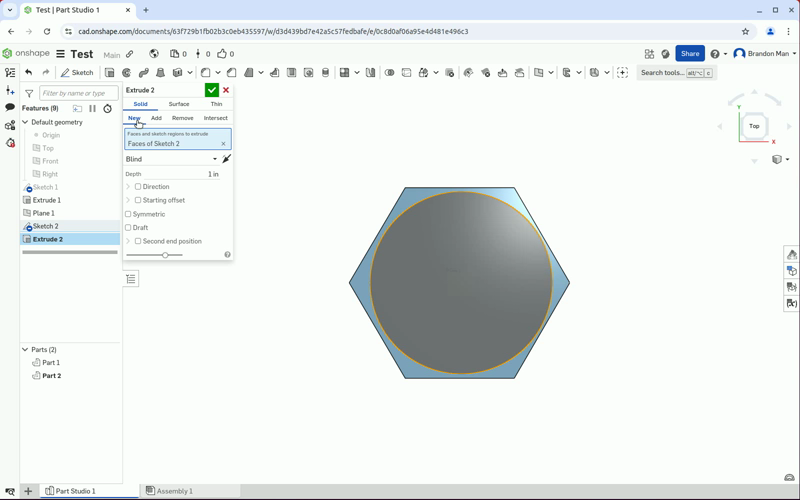
key(tab, 4)
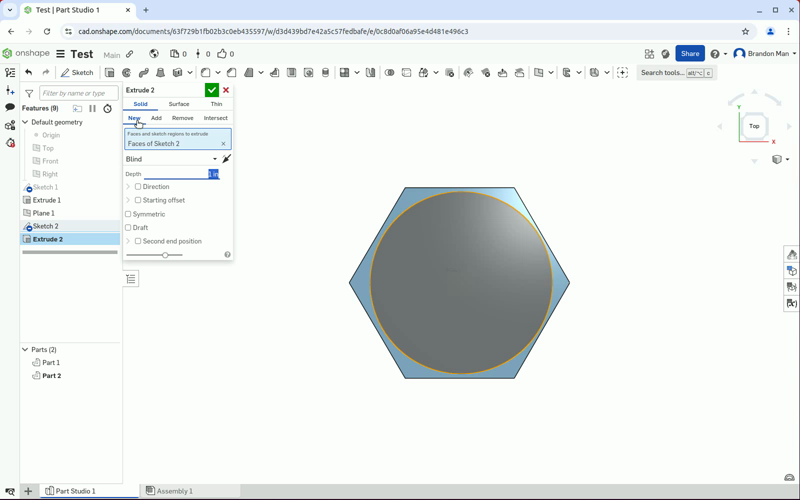
text(7.703)
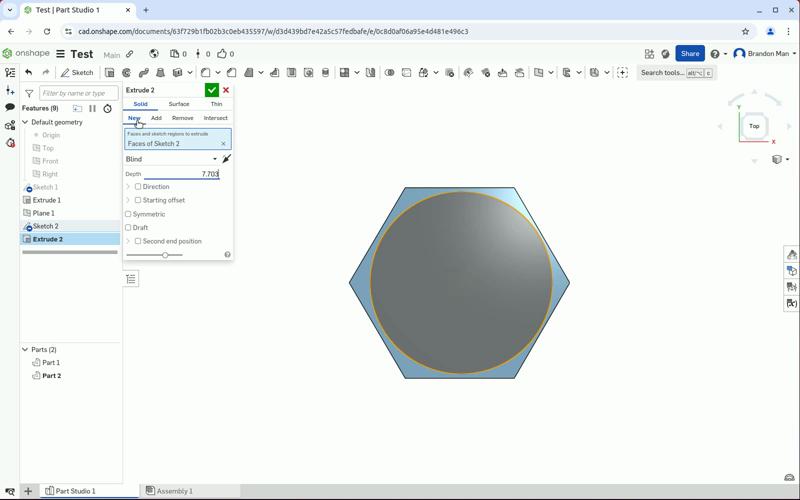
key(enter)
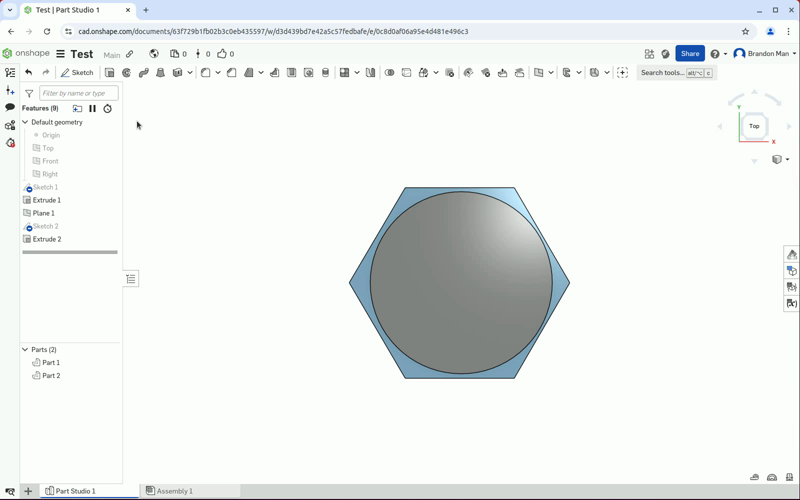
key(shift+h)
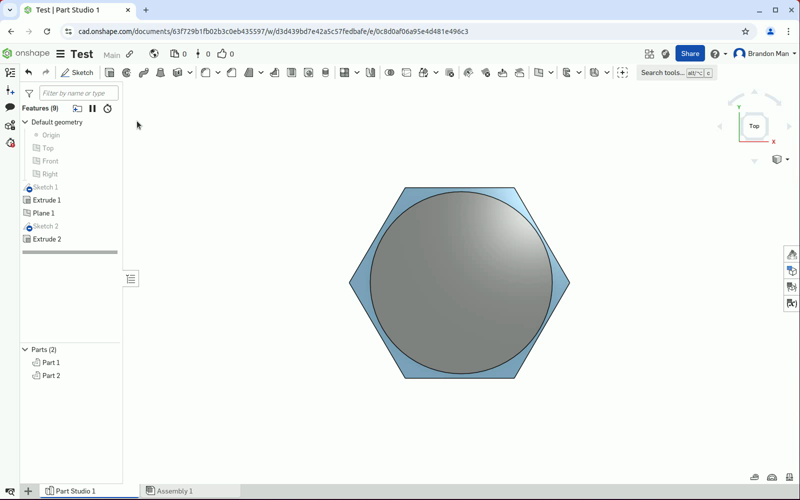
key(shift+h)
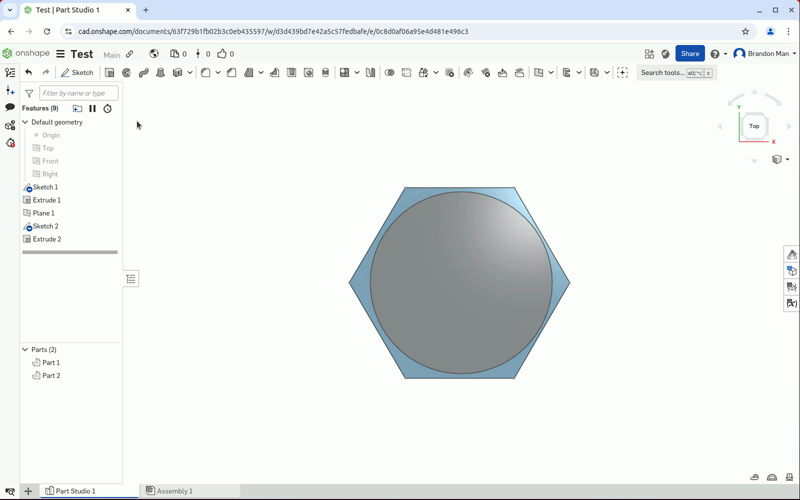
key(shift+7)
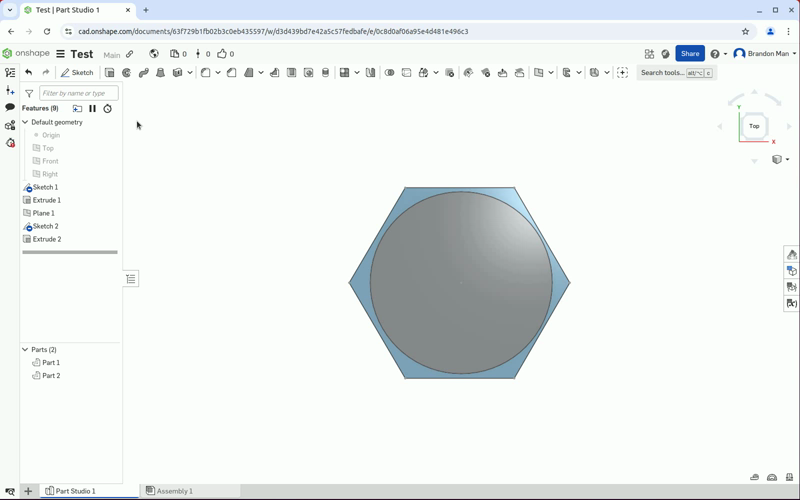
key(up, 3)
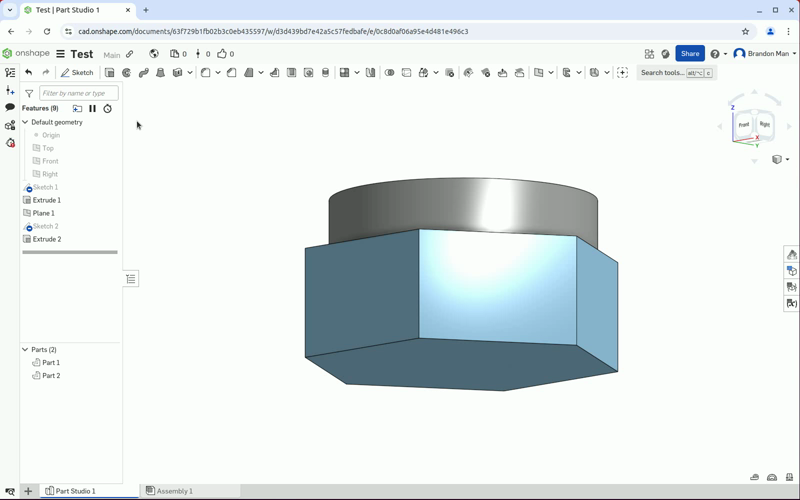
key(left, 3)
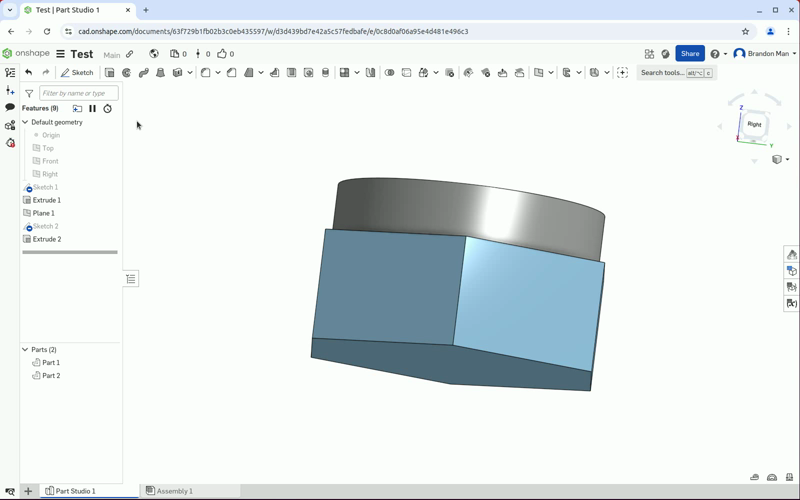
key(right, 3)
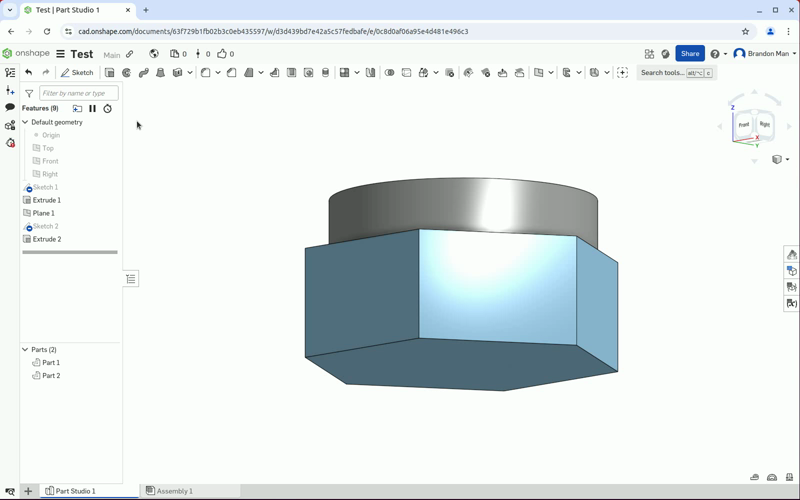
key(down, 3)
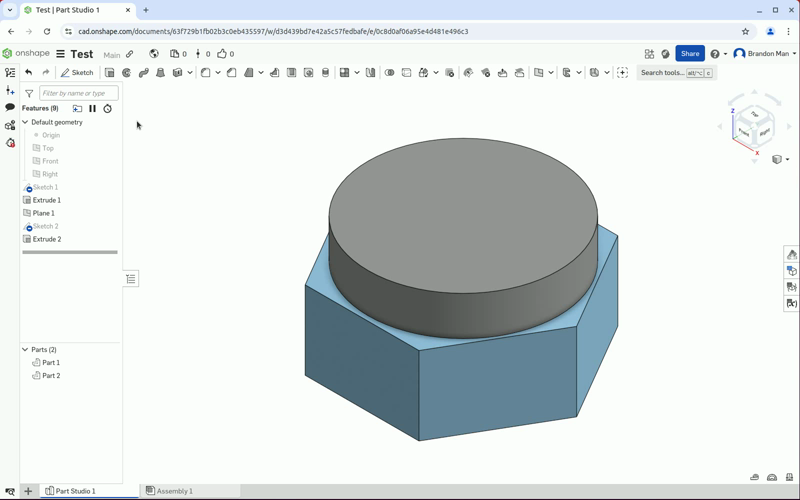
mouse_move(73, 189)
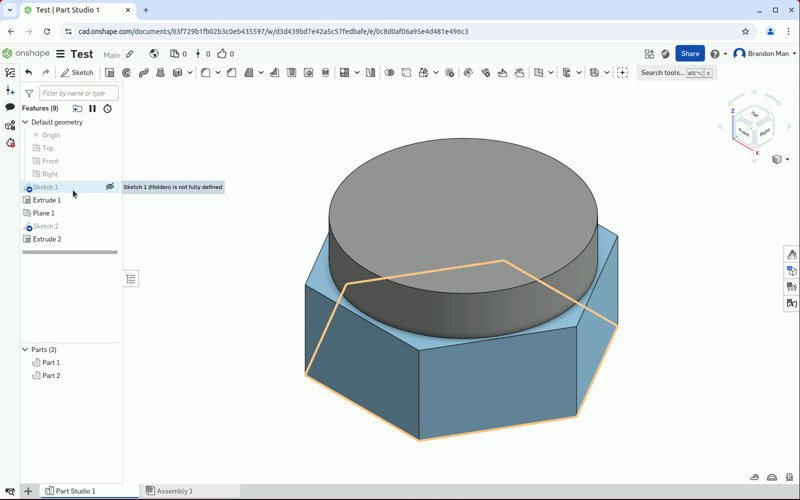
click(73, 189)